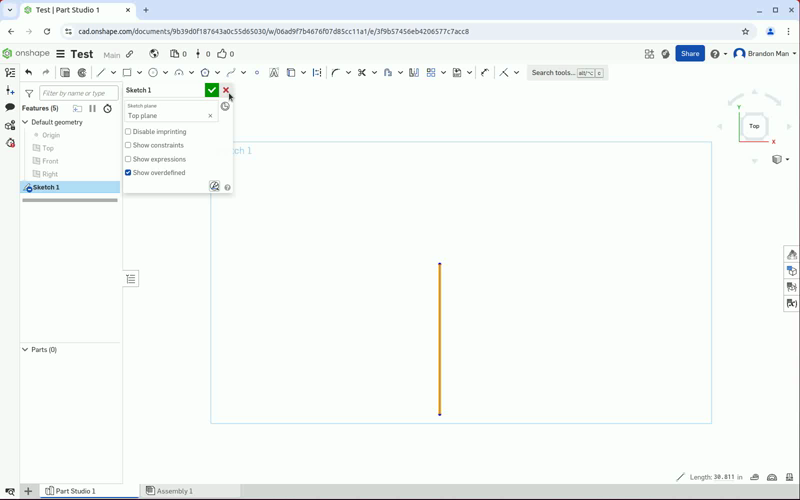
key(shift+h)
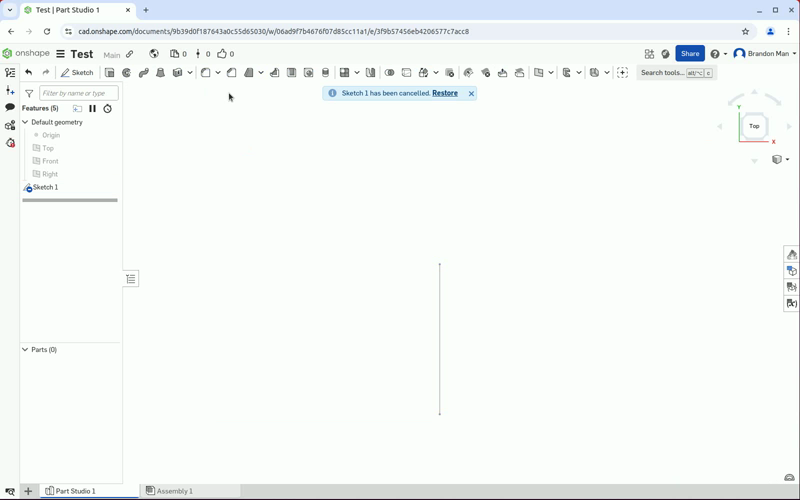
key(shift+s)
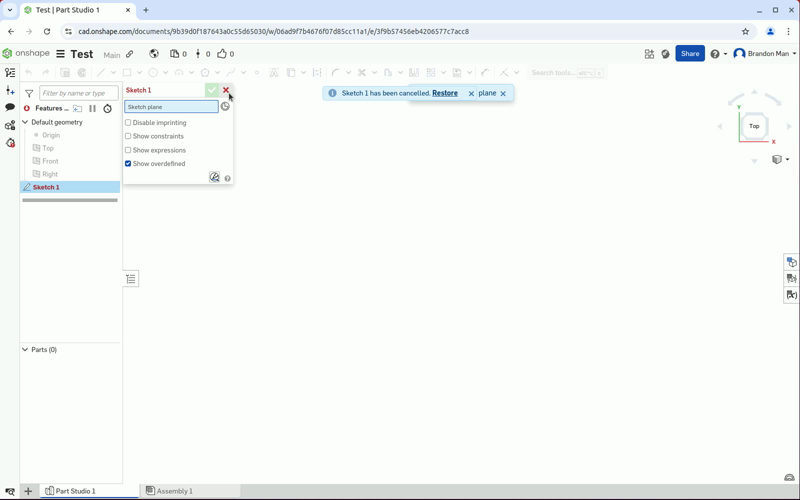
mouse_move(73, 150)
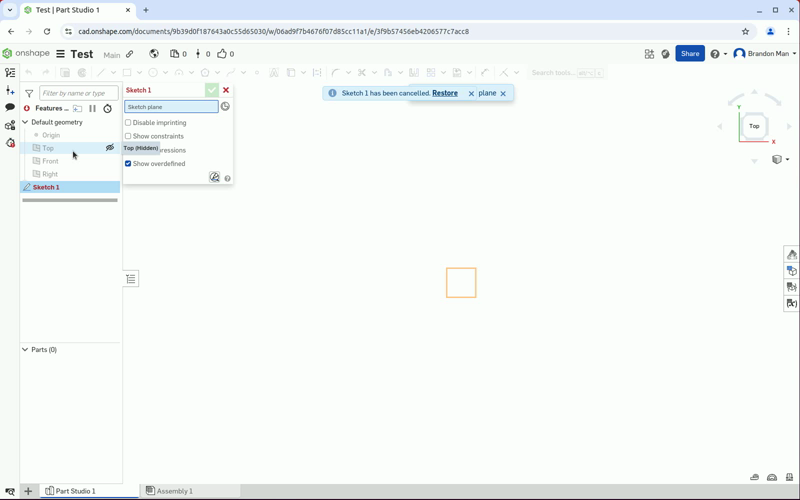
click(73, 150)
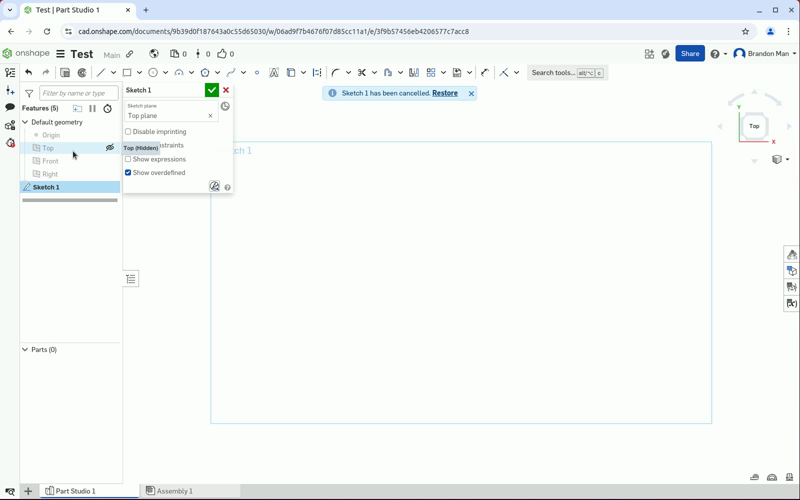
mouse_move(73, 352)
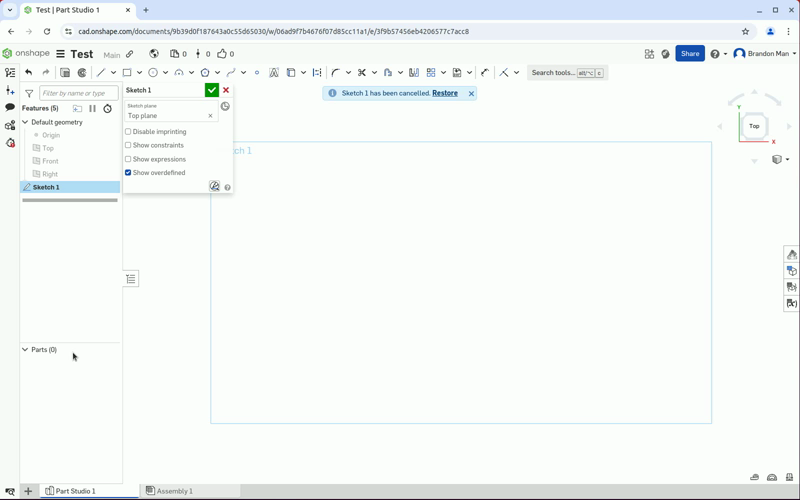
key(y)
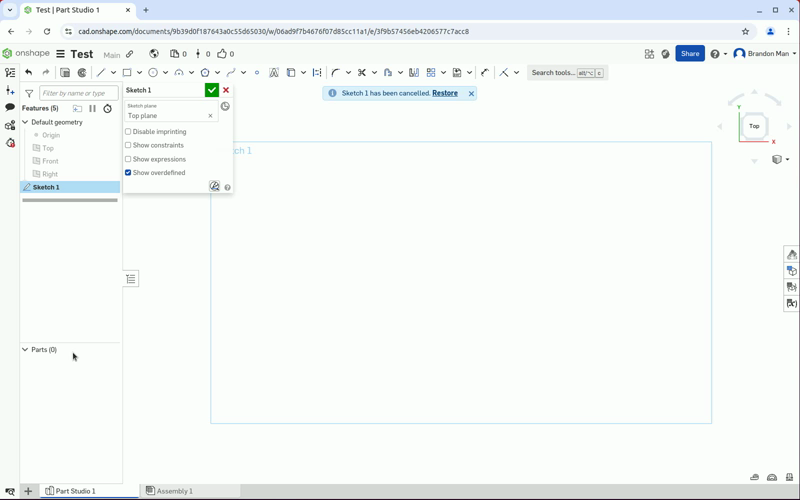
key(l)
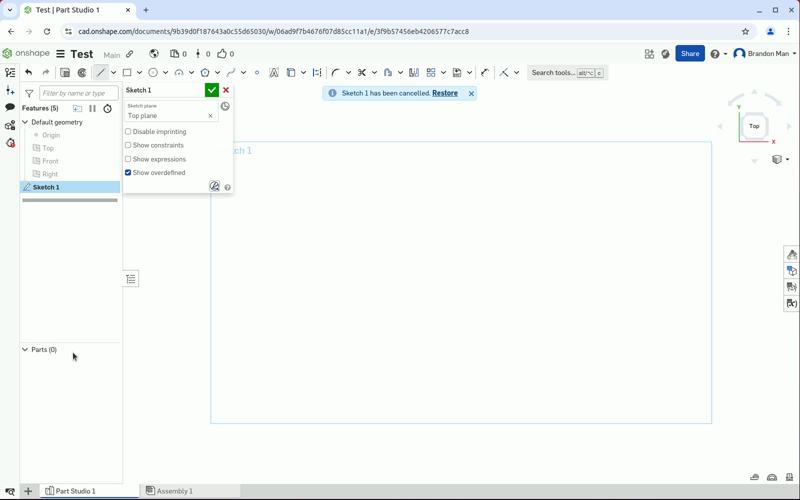
key_down(shift)
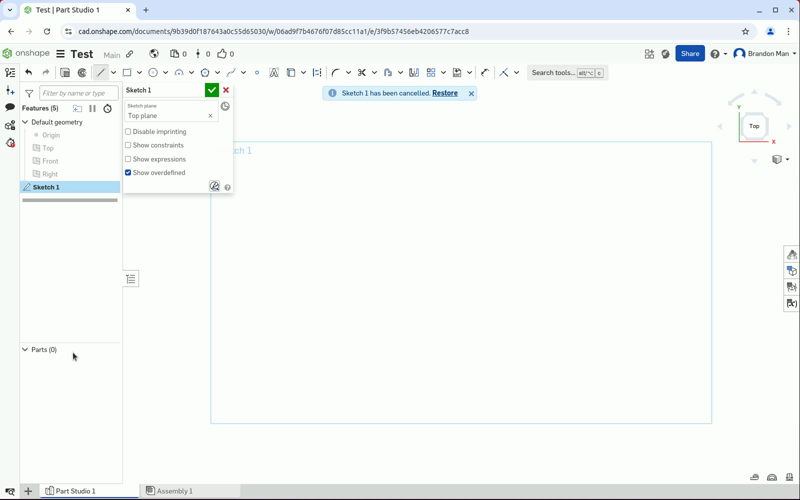
mouse_move(410, 293)
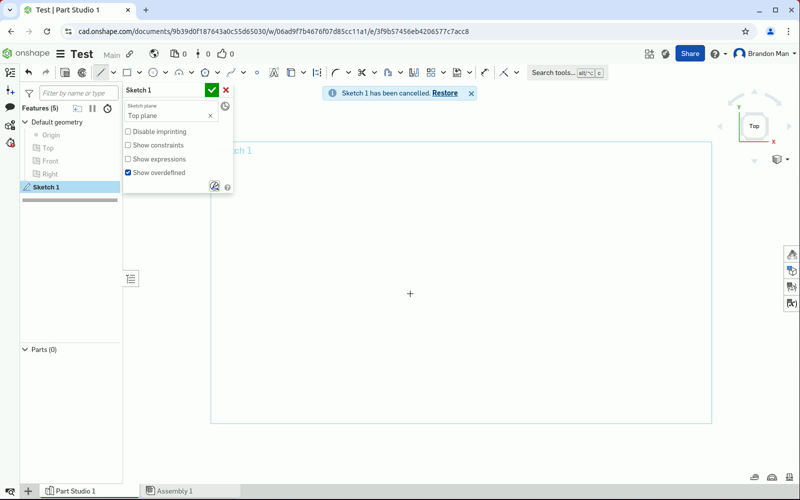
click(410, 293)
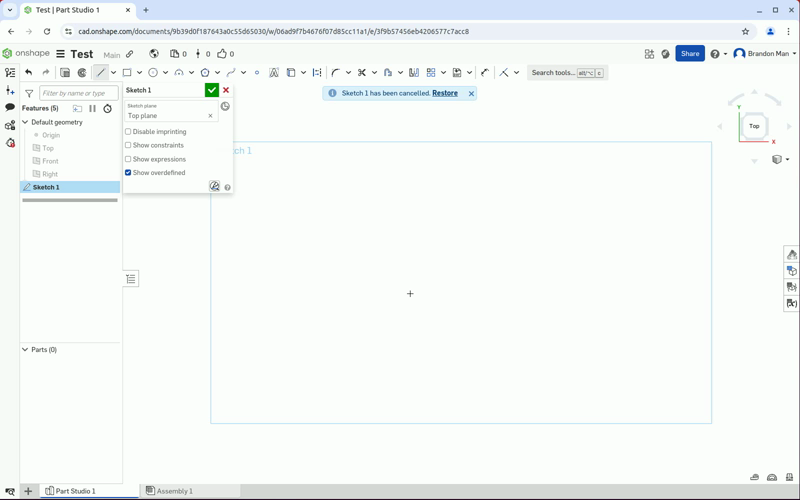
key_up(shift)
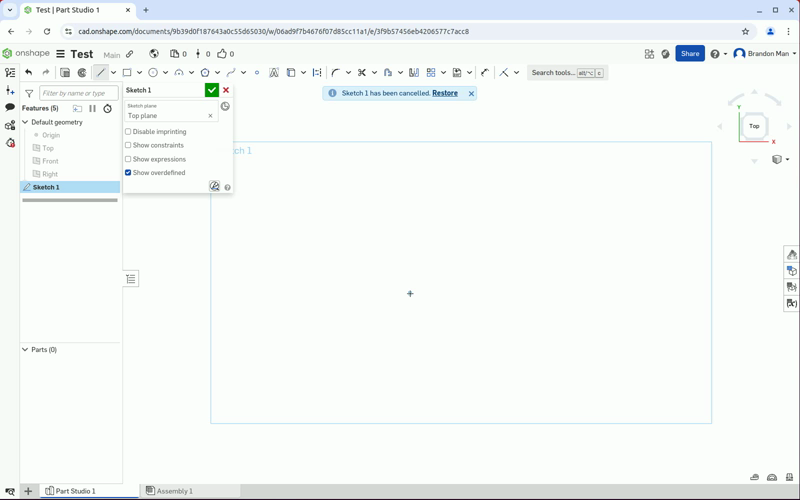
key_down(shift)
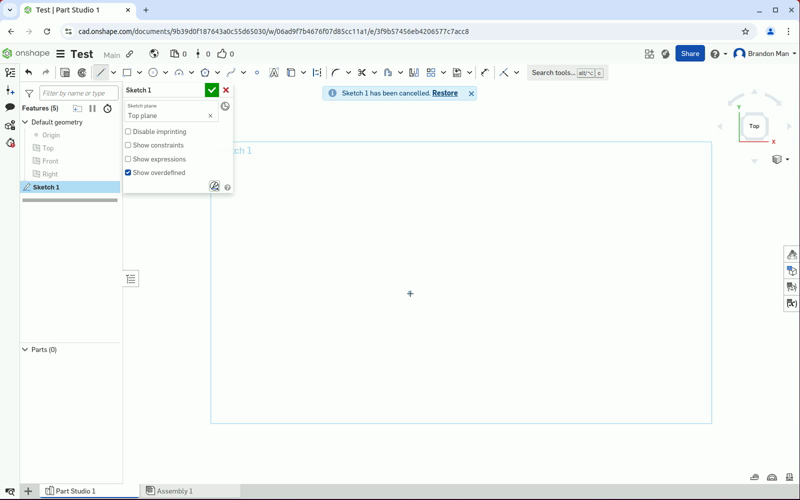
mouse_move(499, 293)
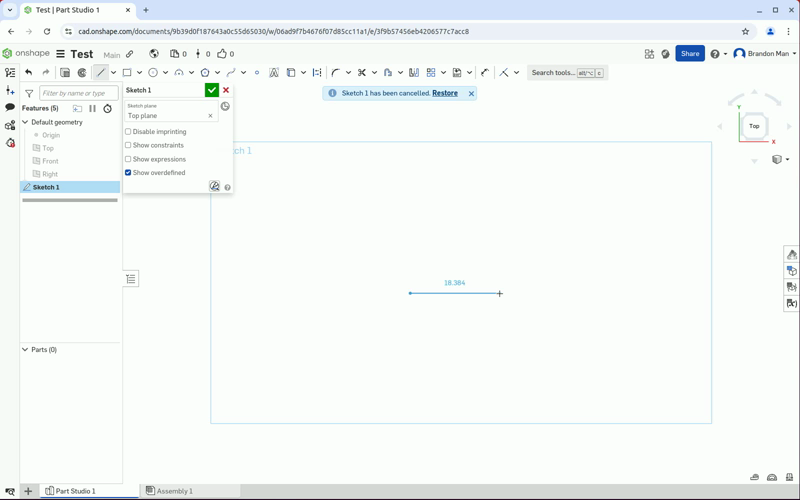
click(499, 293)
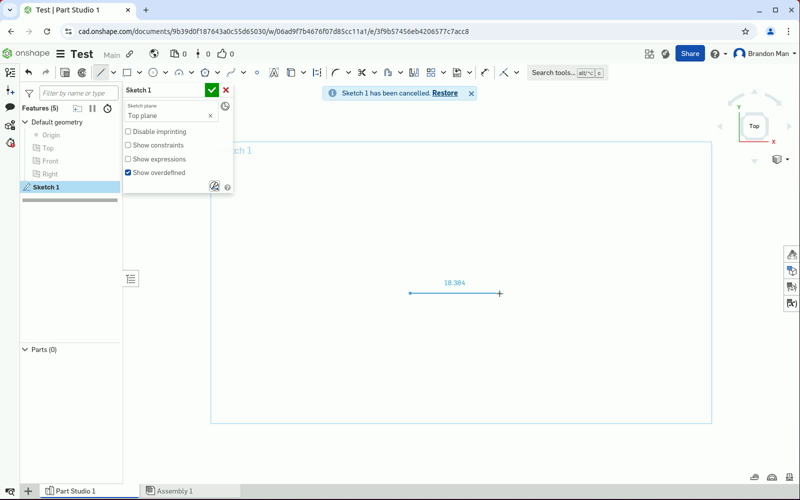
key_up(shift)
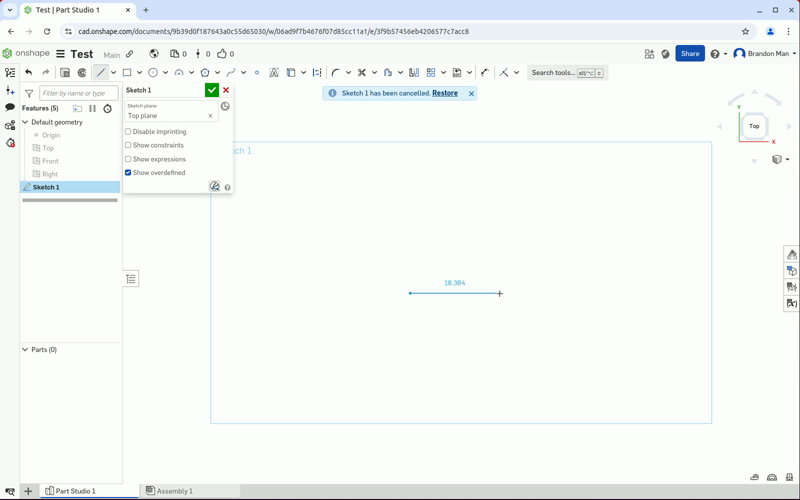
key_down(shift)
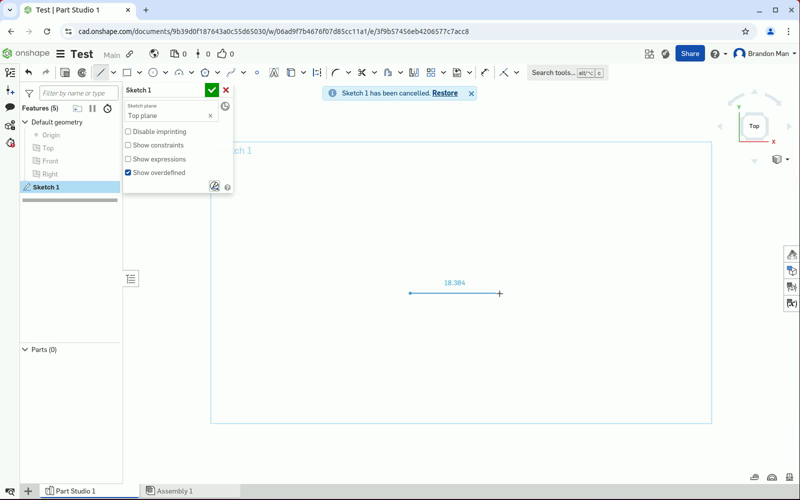
mouse_move(529, 293)
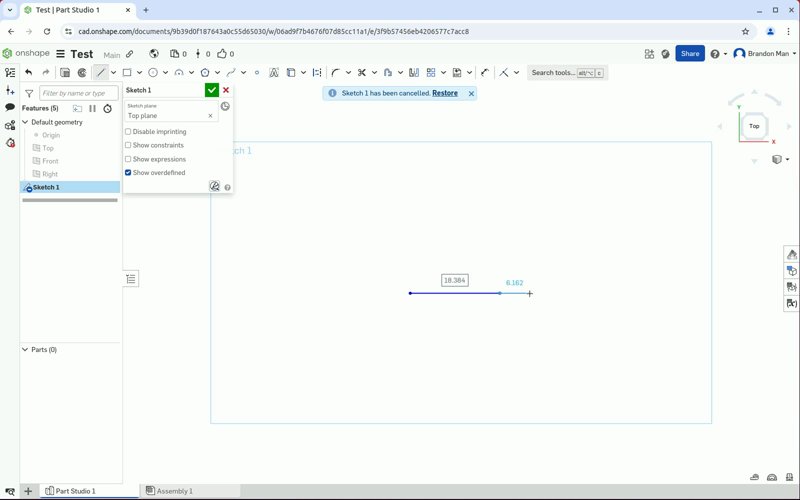
mouse_move(499, 279)
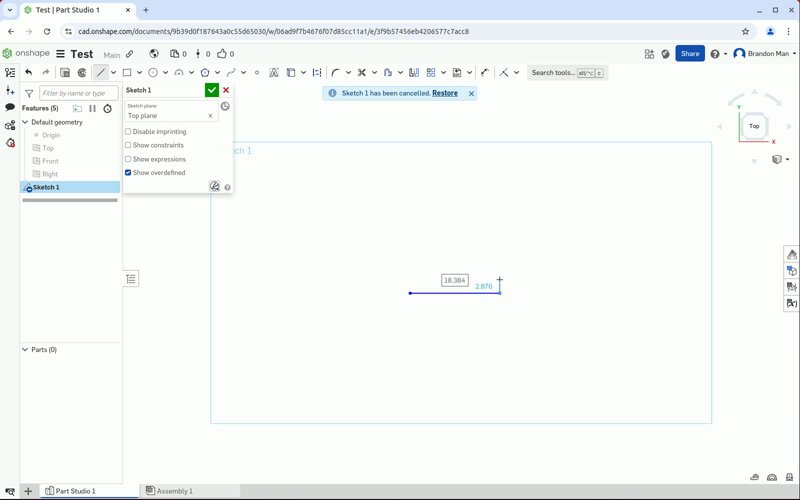
click(499, 279)
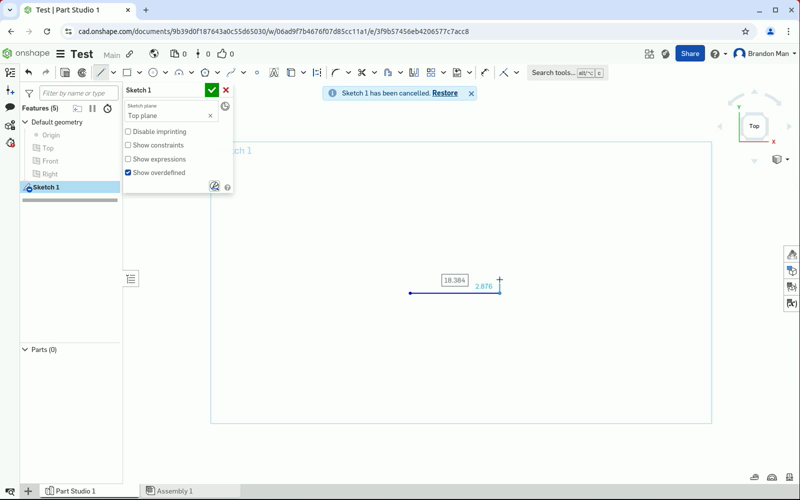
key_up(shift)
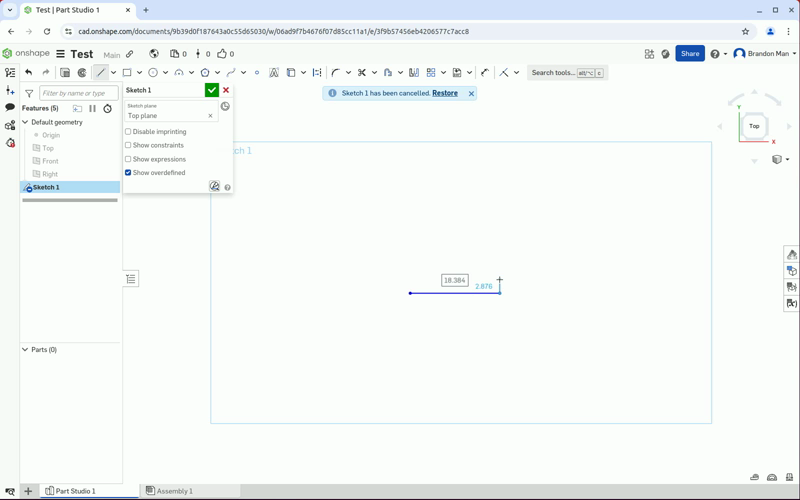
key_down(shift)
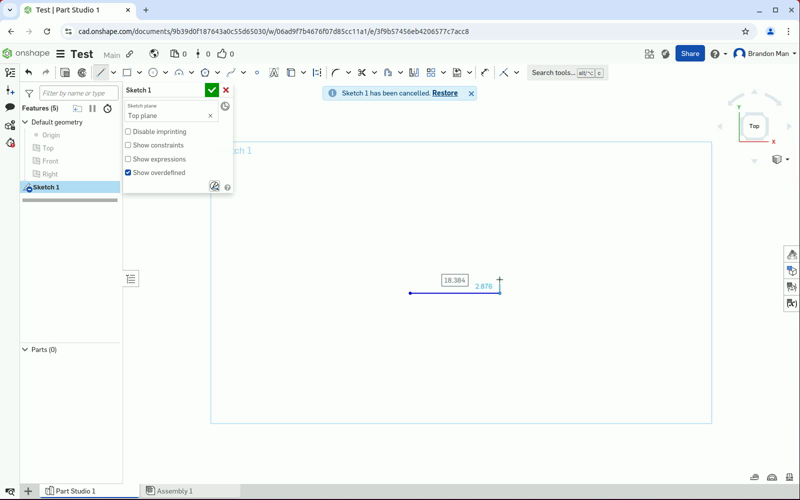
mouse_move(410, 279)
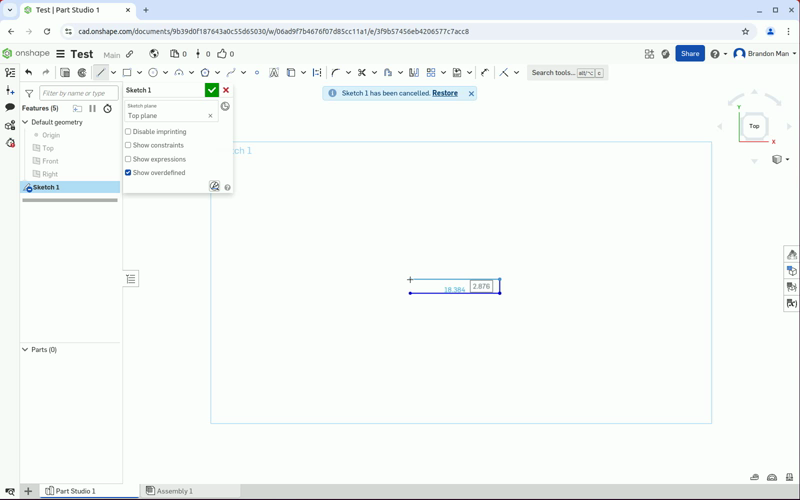
click(410, 279)
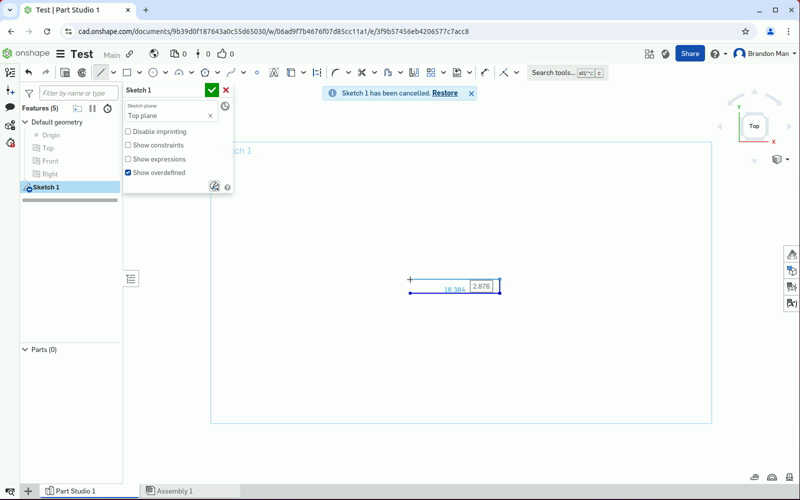
key_up(shift)
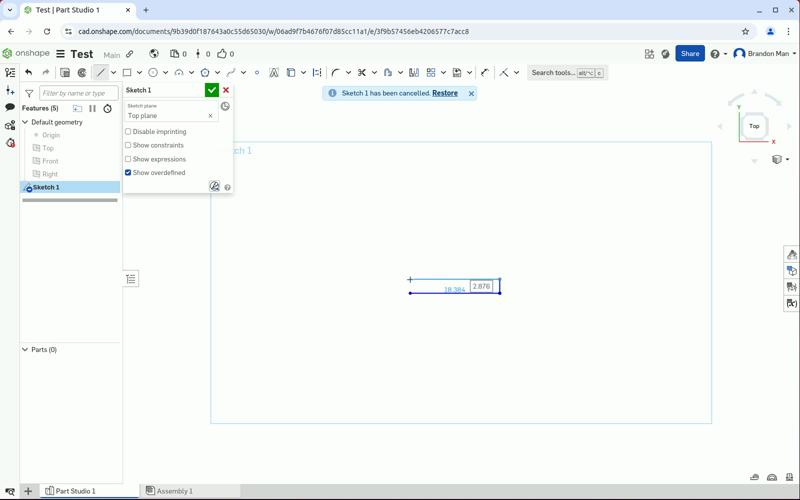
mouse_move(440, 279)
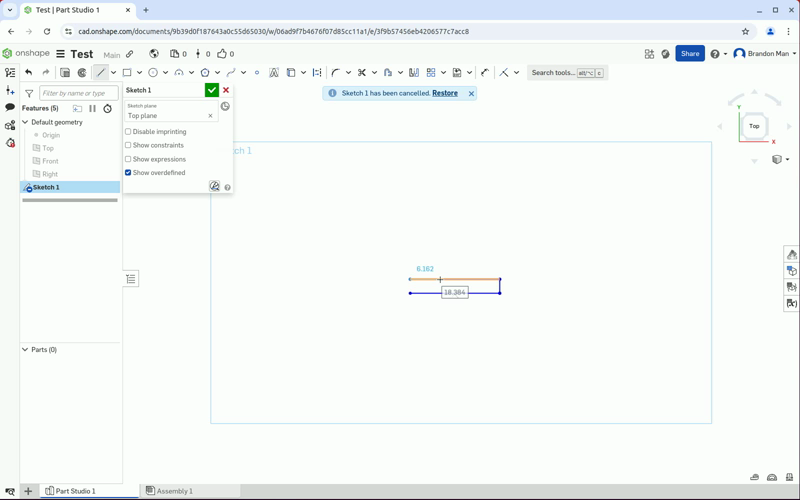
key_down(shift)
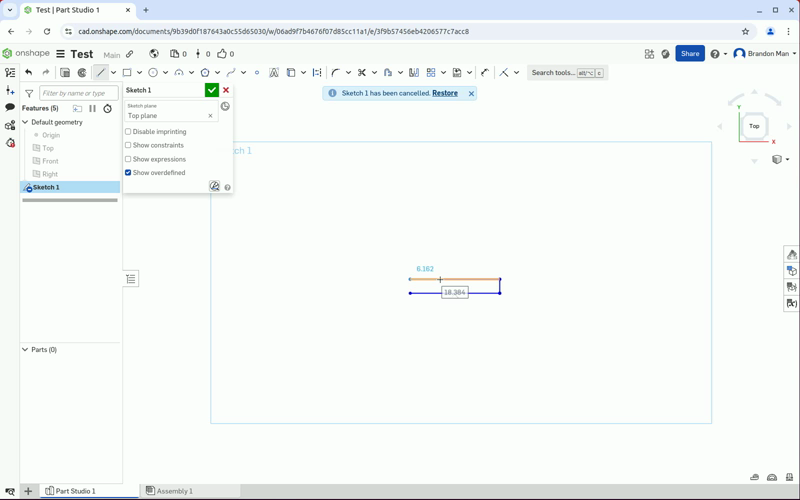
mouse_move(410, 293)
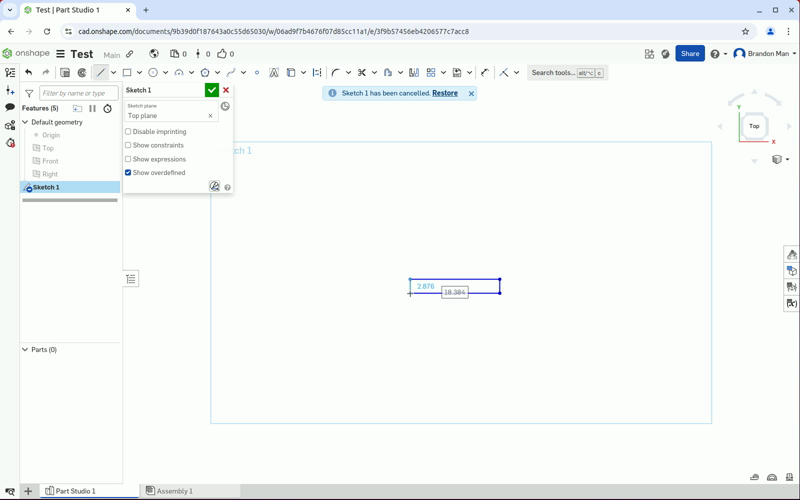
key_up(shift)
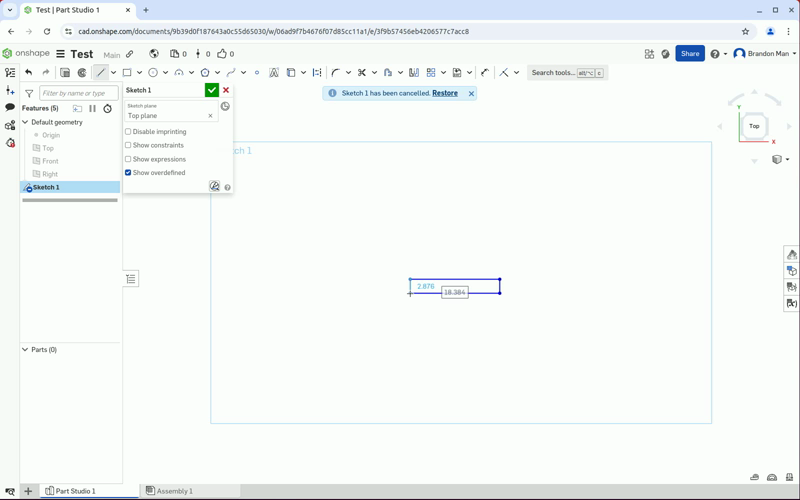
click(410, 293)
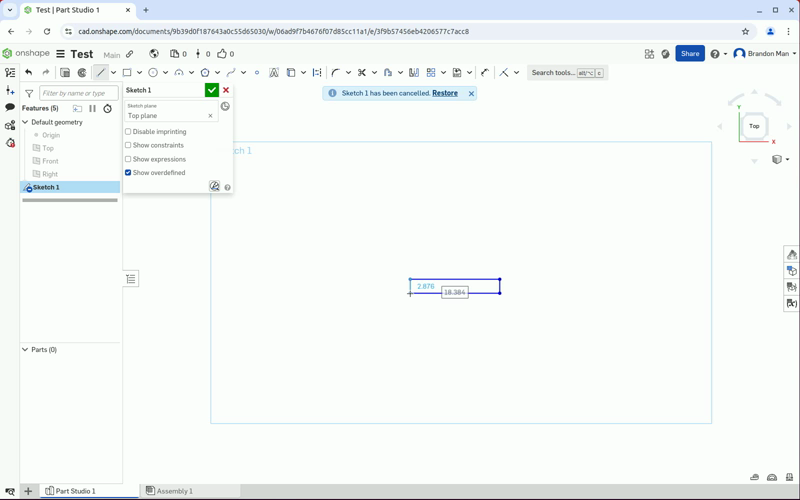
key(esc)
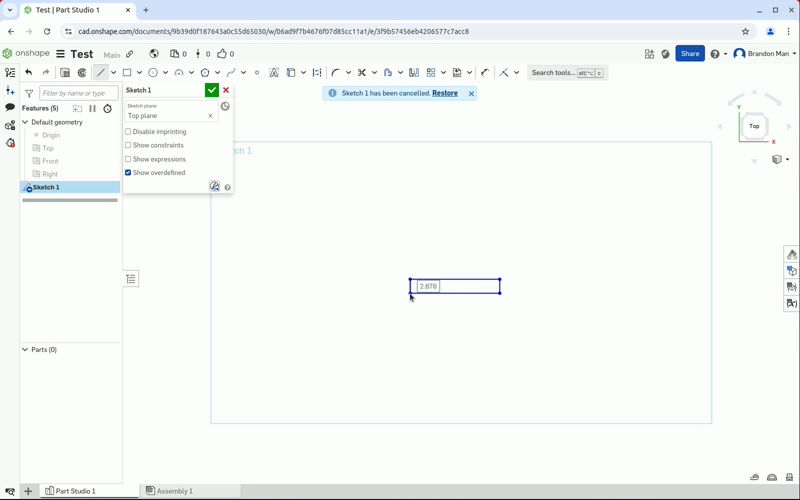
mouse_move(414, 281)
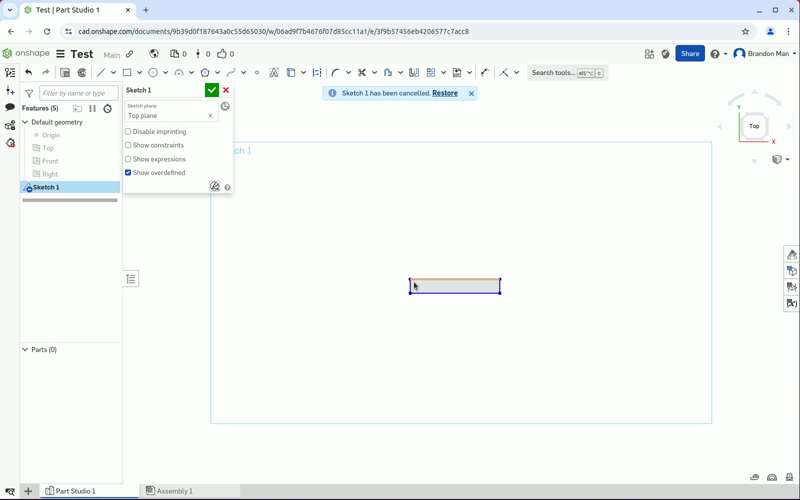
scroll(6)
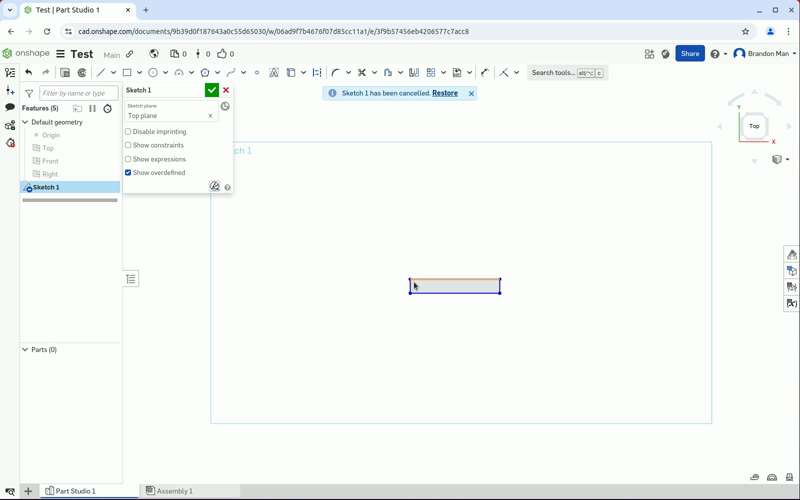
scroll(6)
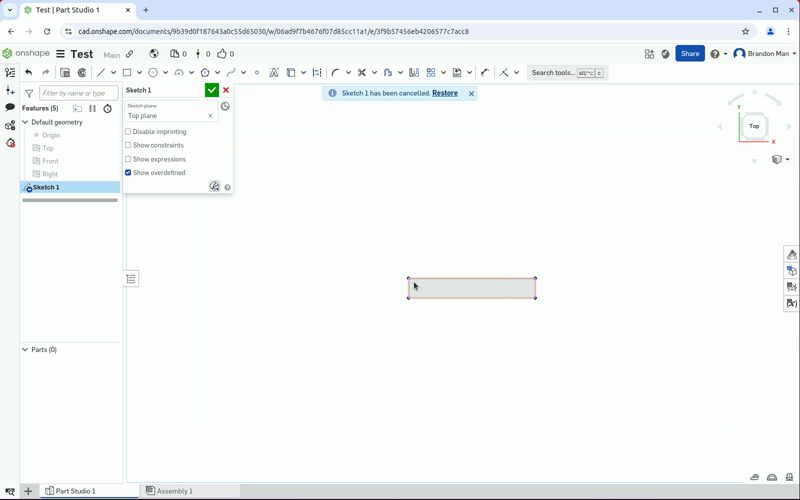
scroll(6)
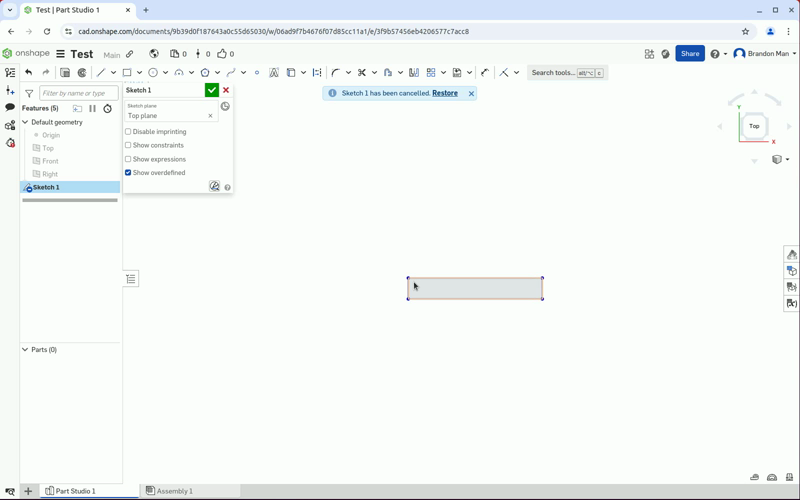
scroll(6)
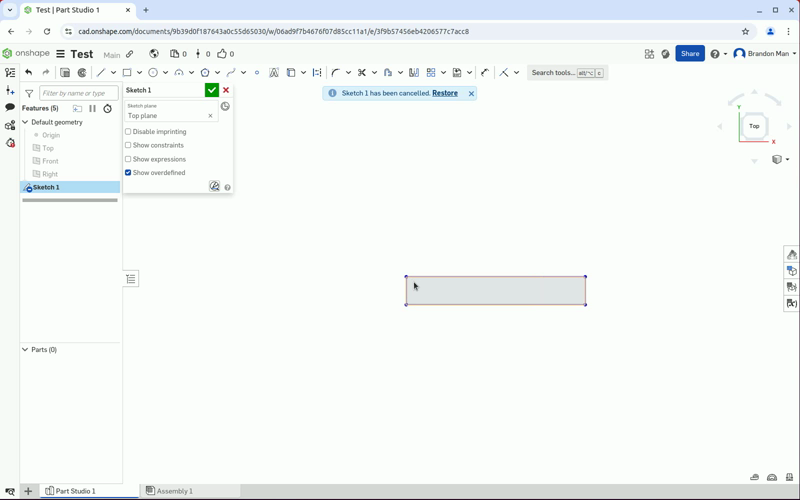
scroll(6)
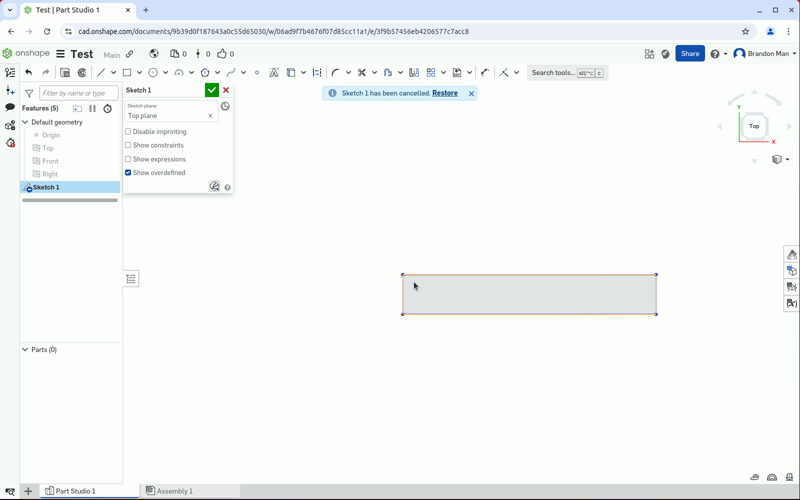
scroll(6)
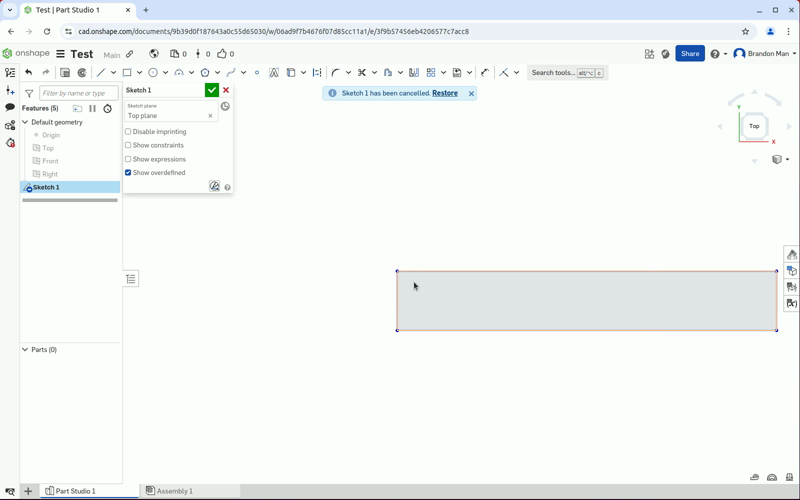
scroll(6)
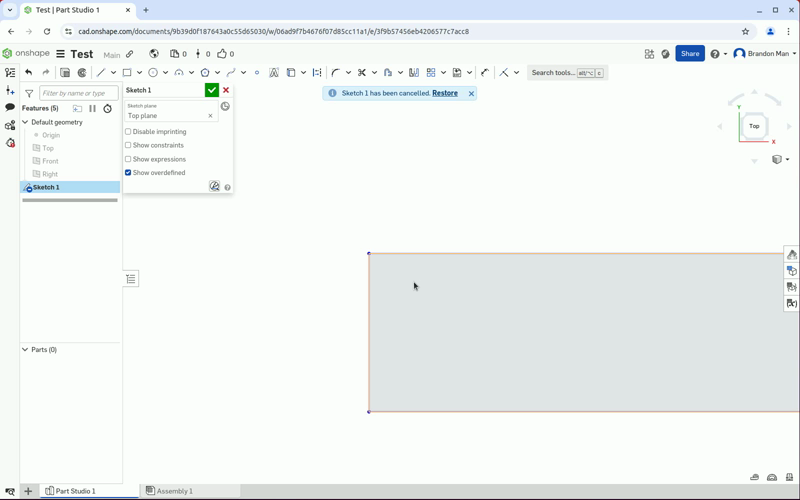
click(414, 281)
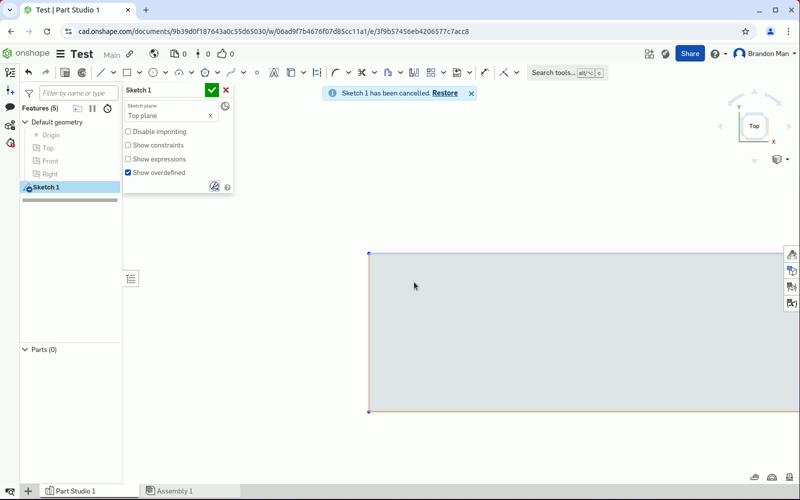
scroll(-6)
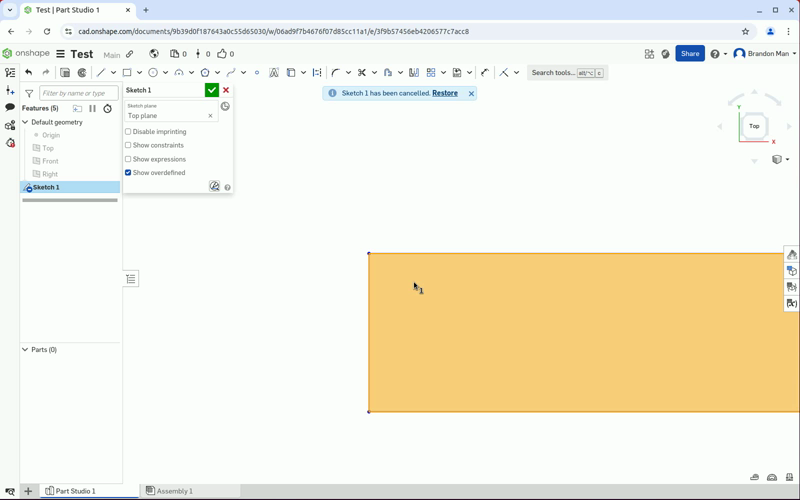
scroll(-6)
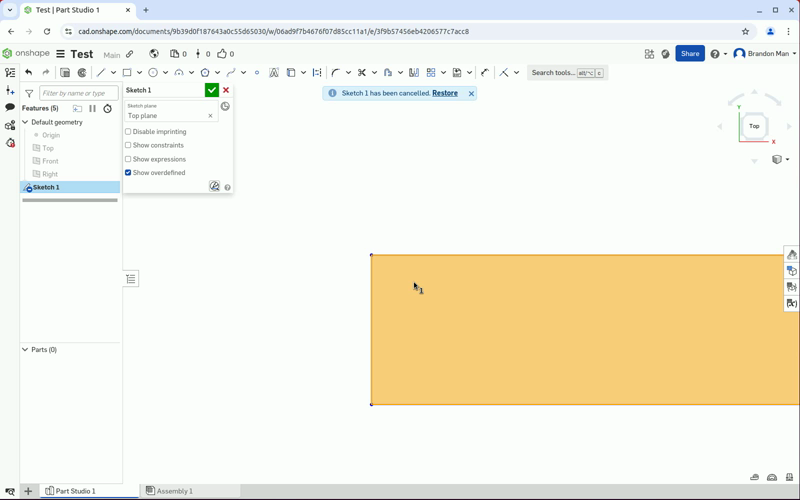
scroll(-6)
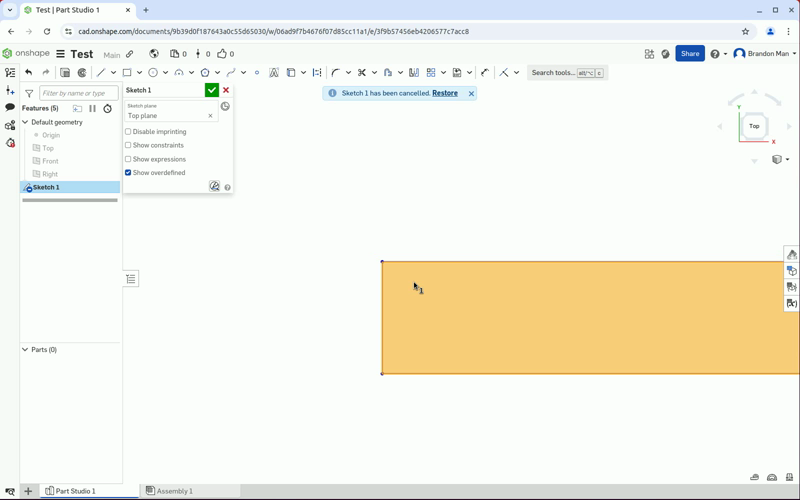
scroll(-6)
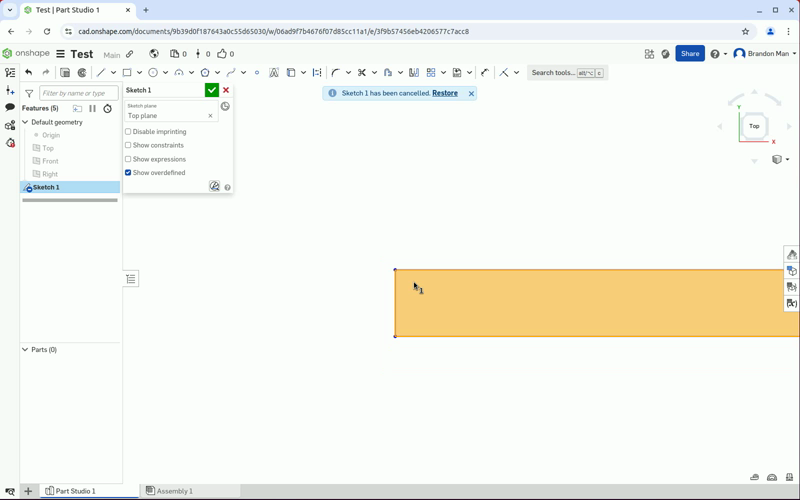
scroll(-6)
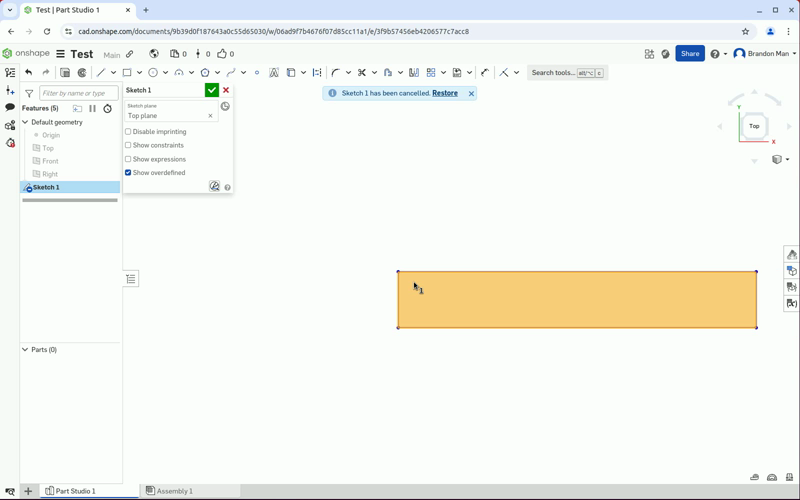
scroll(-6)
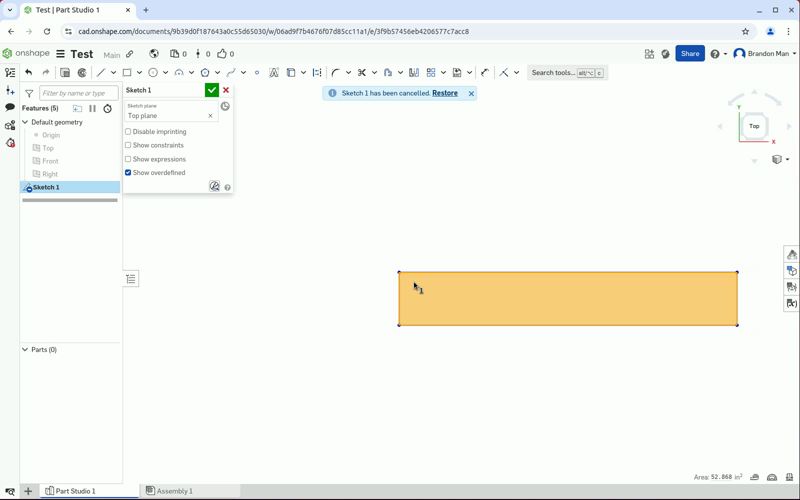
scroll(-6)
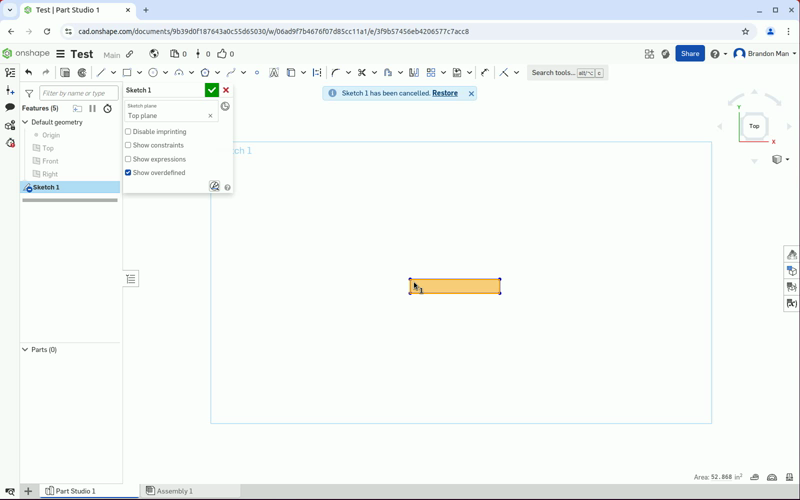
mouse_move(73, 352)
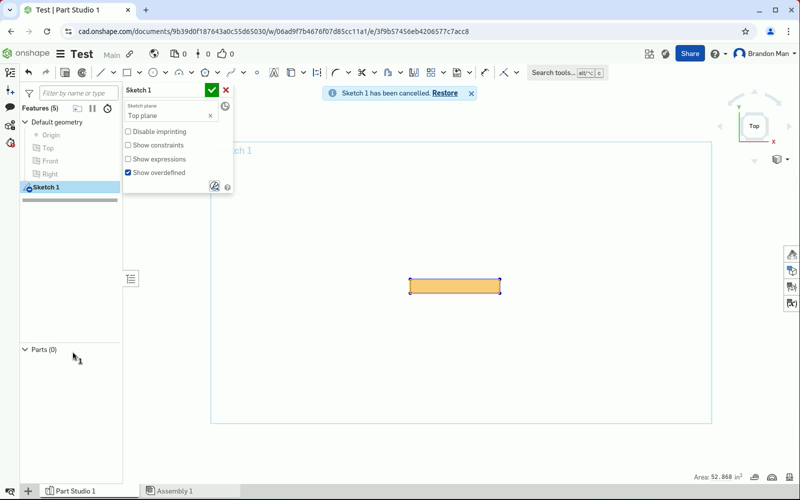
key(shift+y)
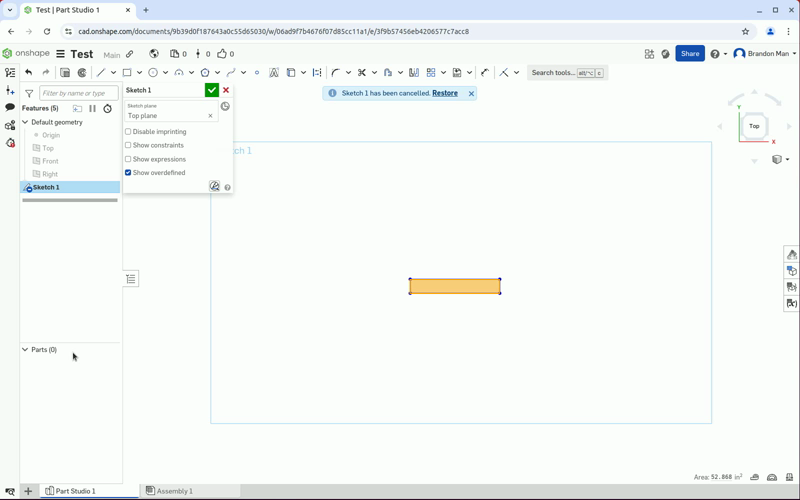
key(shift+e)
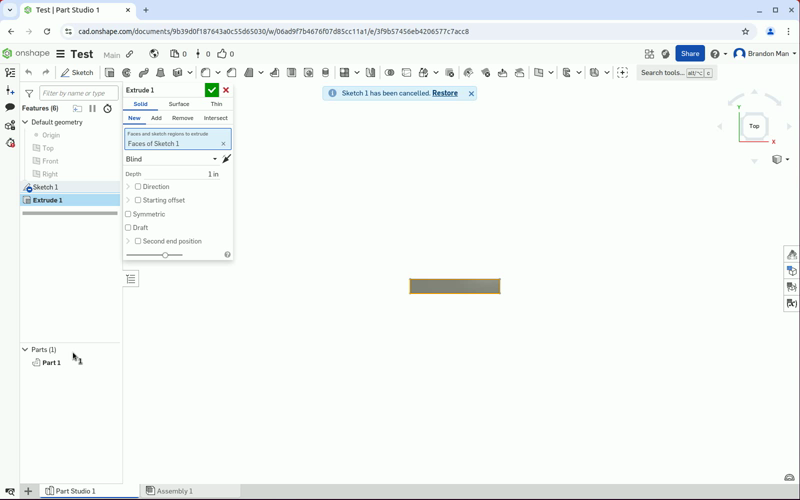
mouse_move(143, 106)
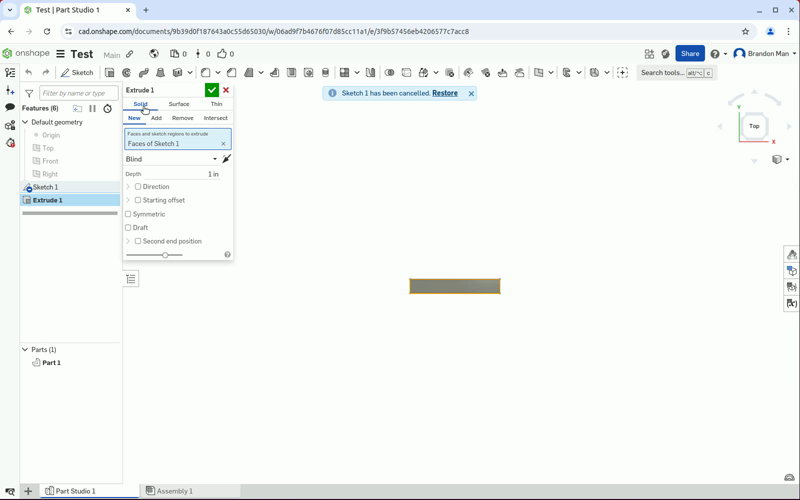
click(143, 106)
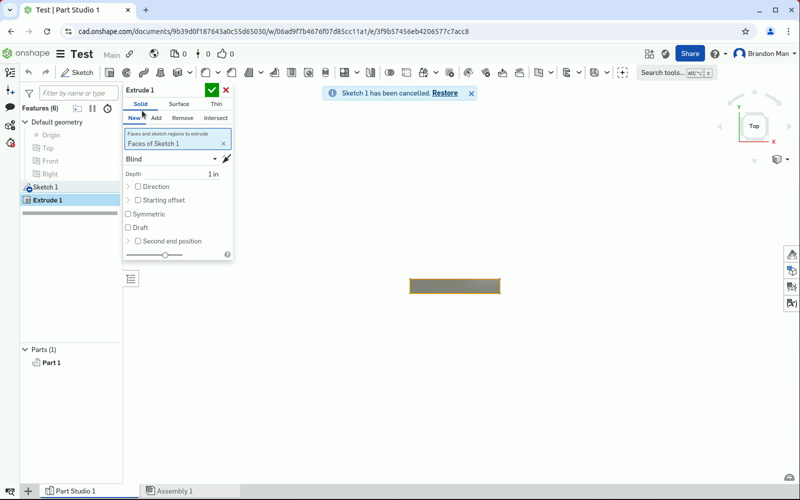
mouse_move(137, 120)
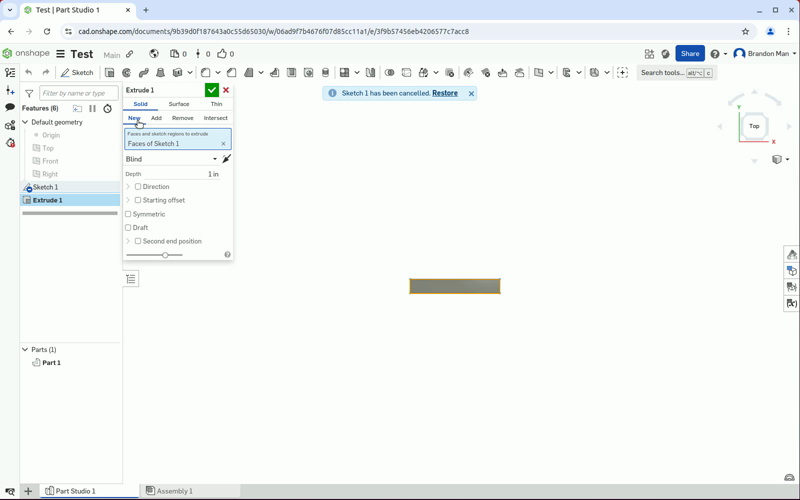
click(137, 120)
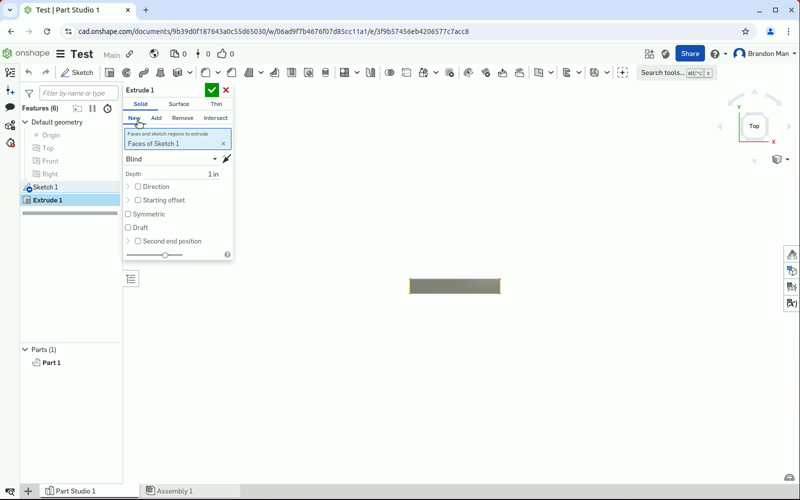
key(tab, 4)
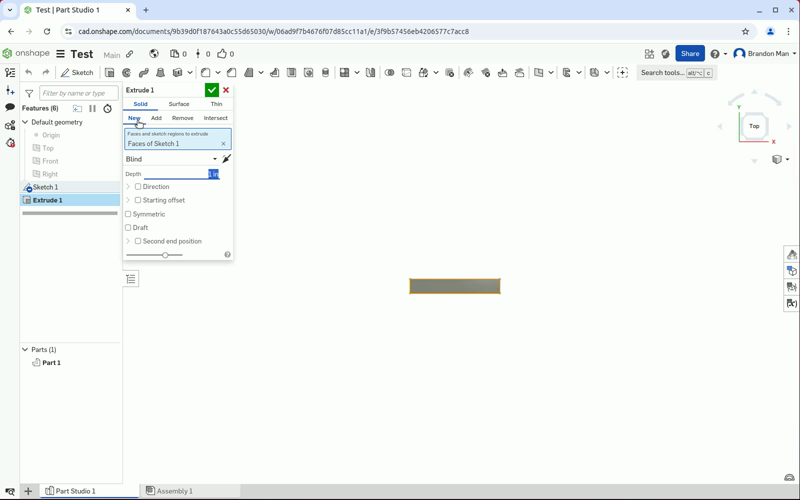
text(23.108)
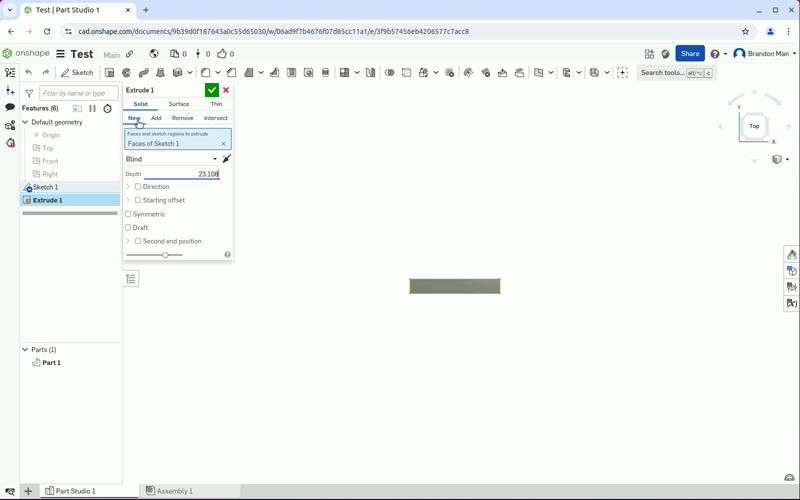
key(enter)
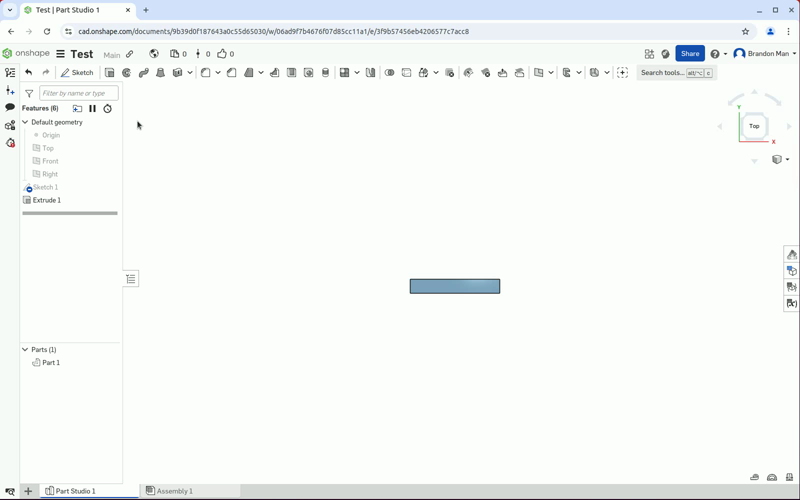
key(shift+h)
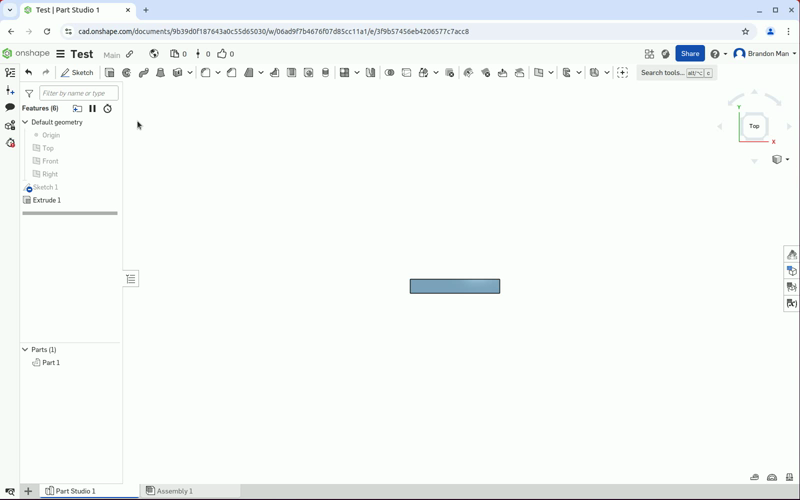
key(shift+h)
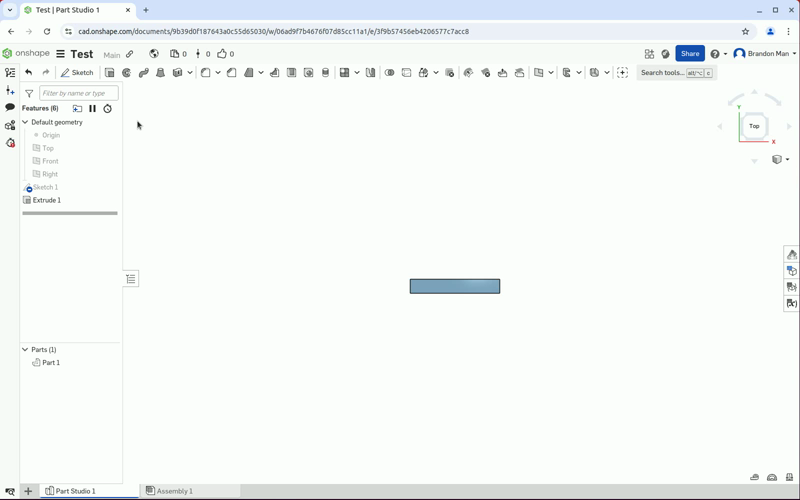
mouse_move(73, 189)
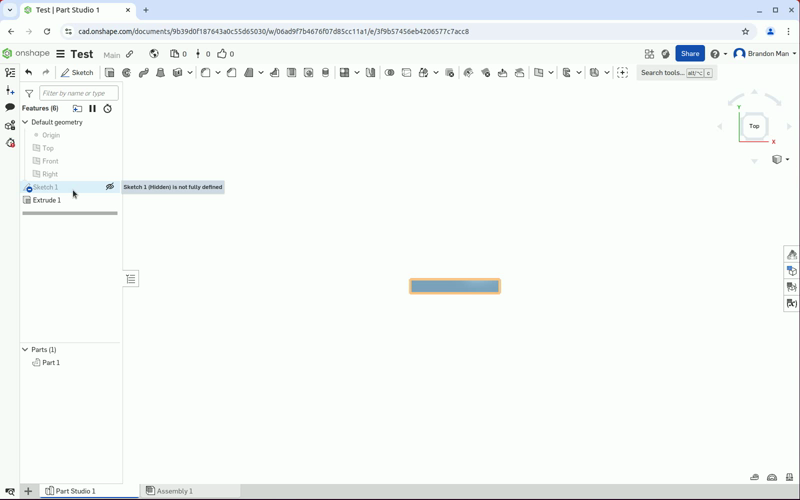
click(73, 189)
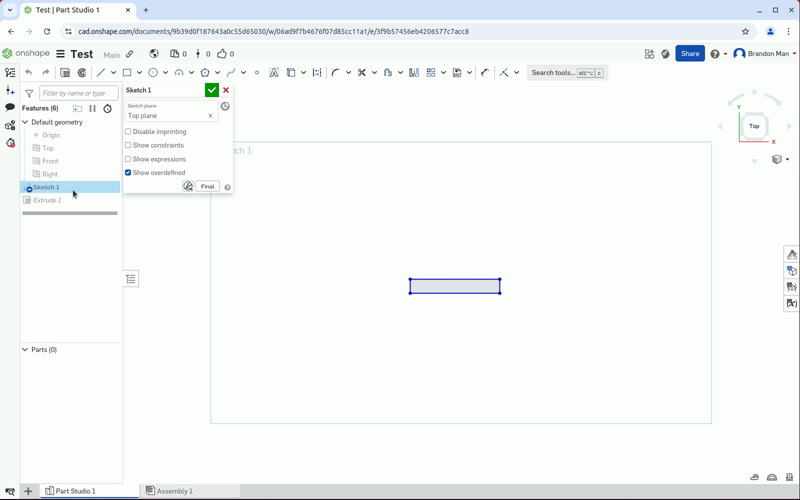
mouse_move(229, 92)
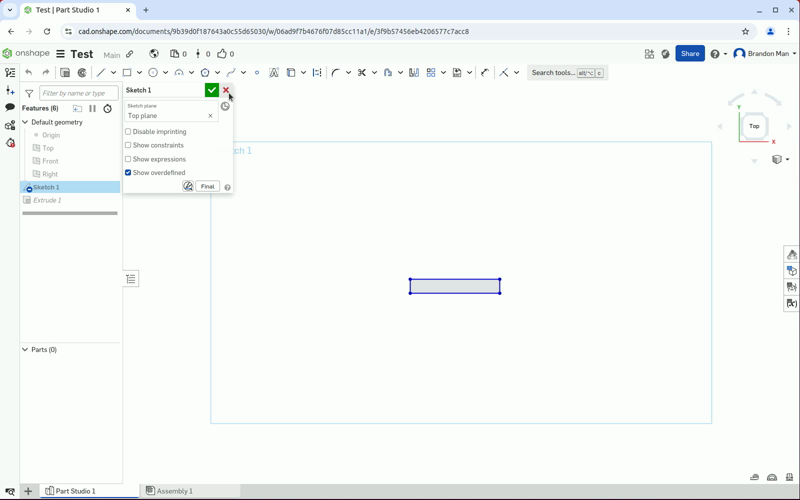
click(229, 92)
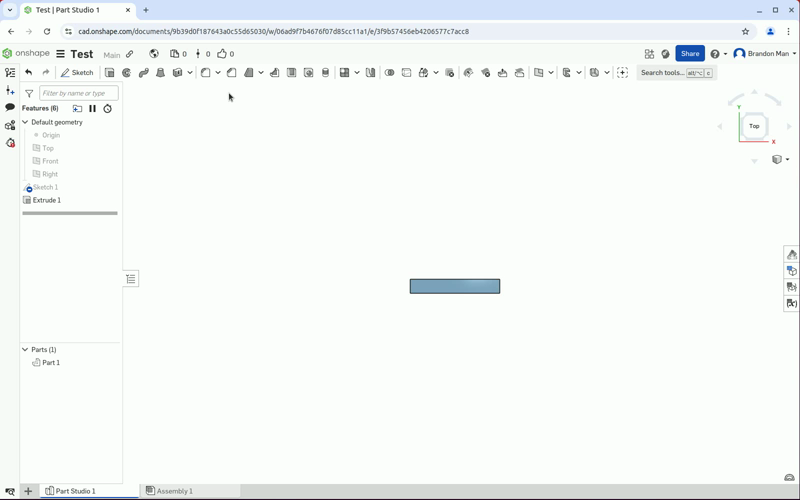
mouse_move(73, 352)
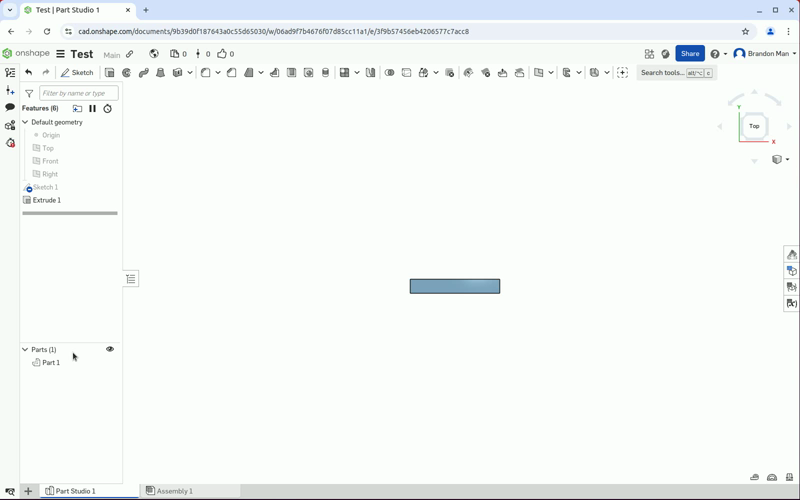
key(y)
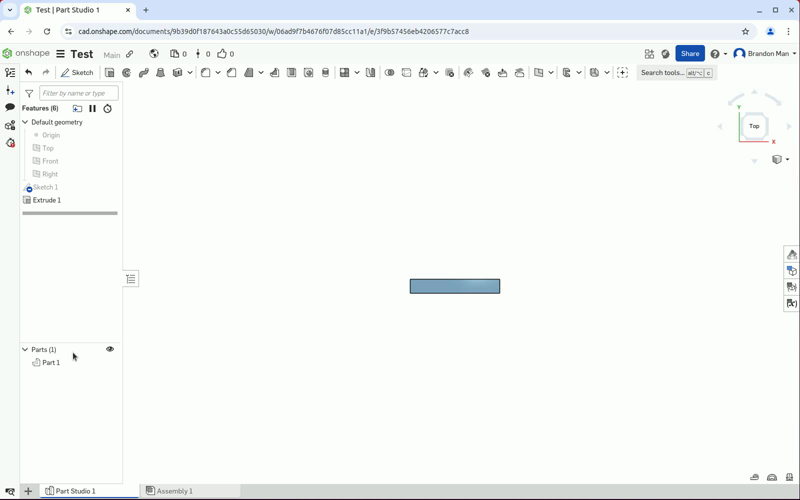
key(shift+p)
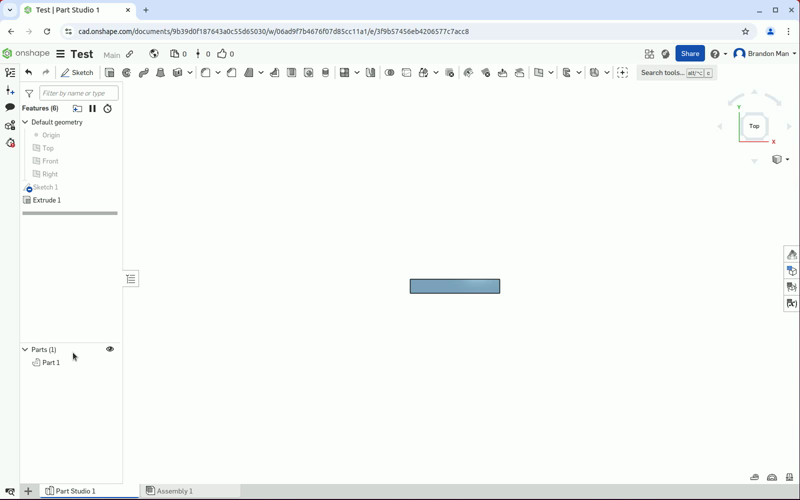
key(space)
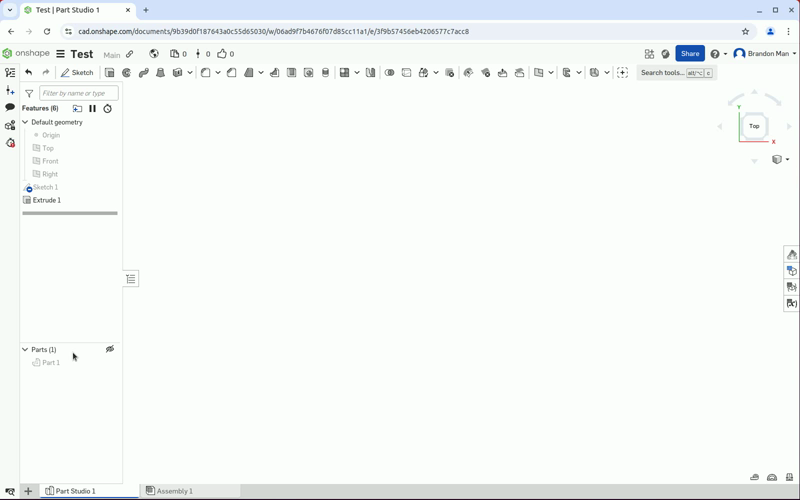
key_down(shift)
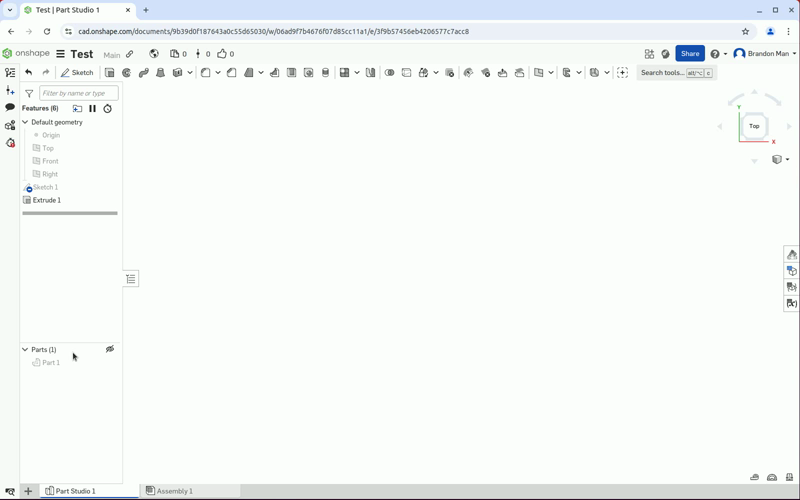
key(up)
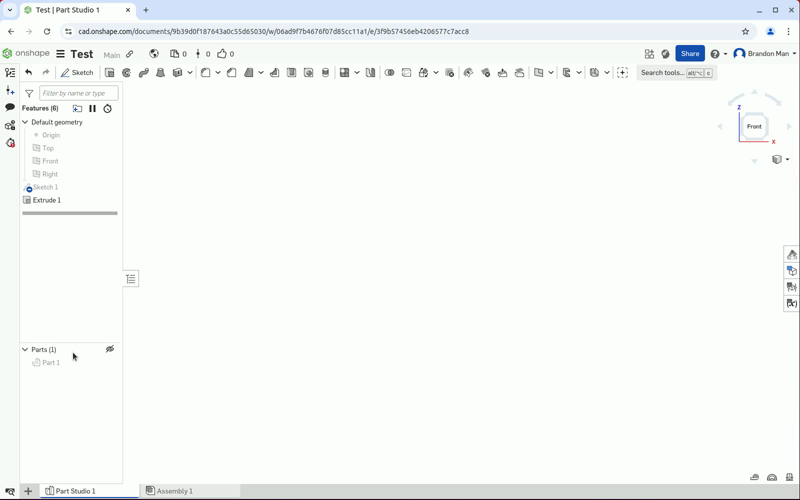
key_up(shift)
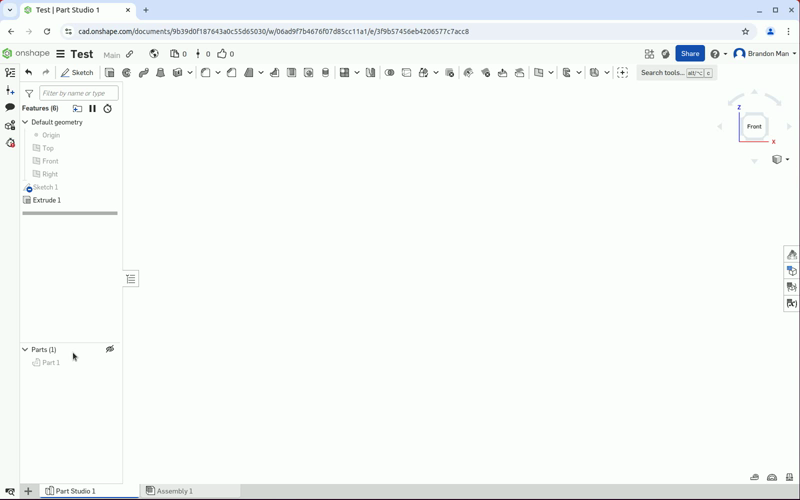
mouse_move(73, 352)
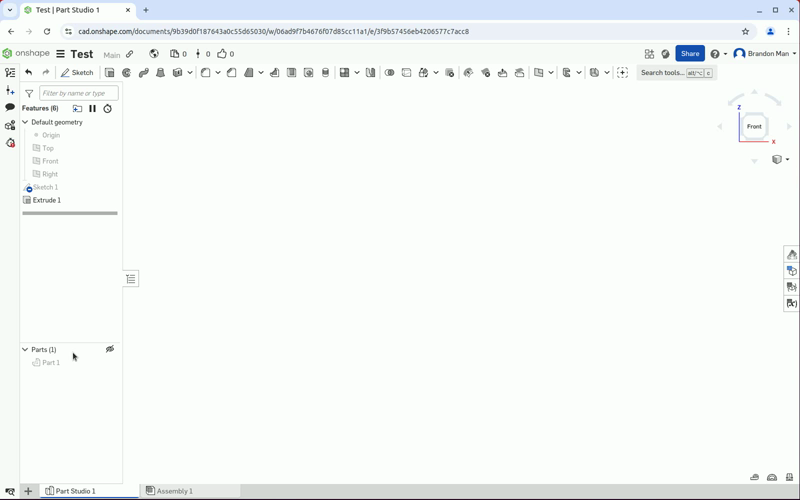
key(shift+y)
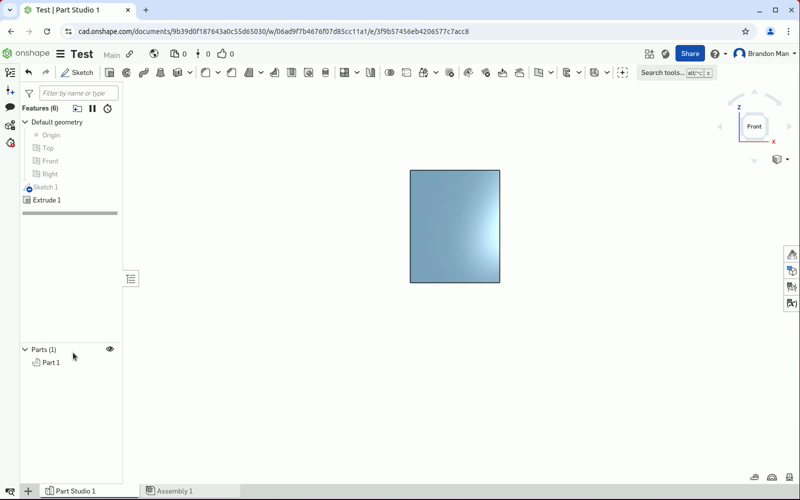
mouse_move(541, 75)
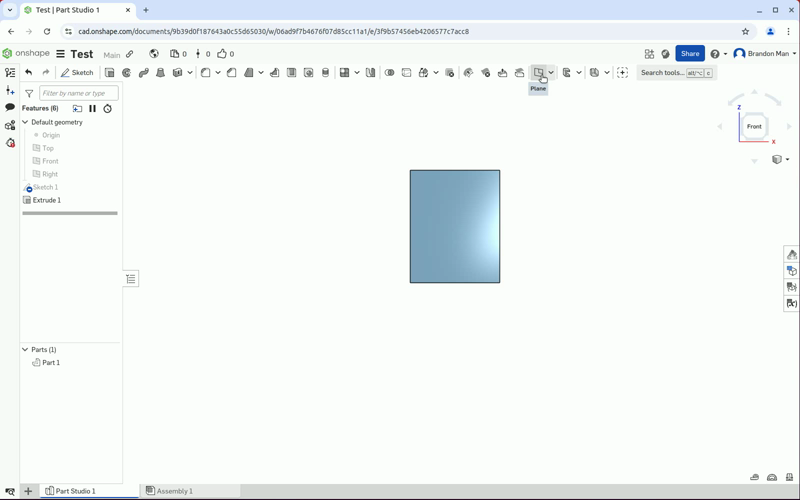
click(541, 75)
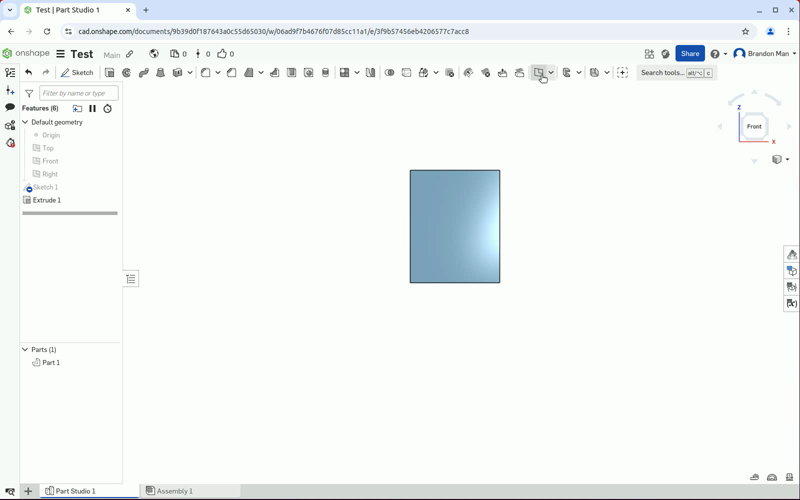
mouse_move(73, 163)
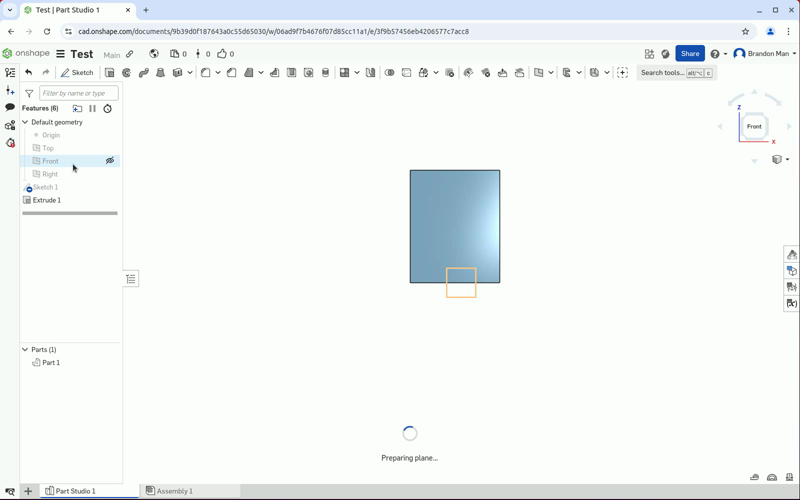
click(73, 163)
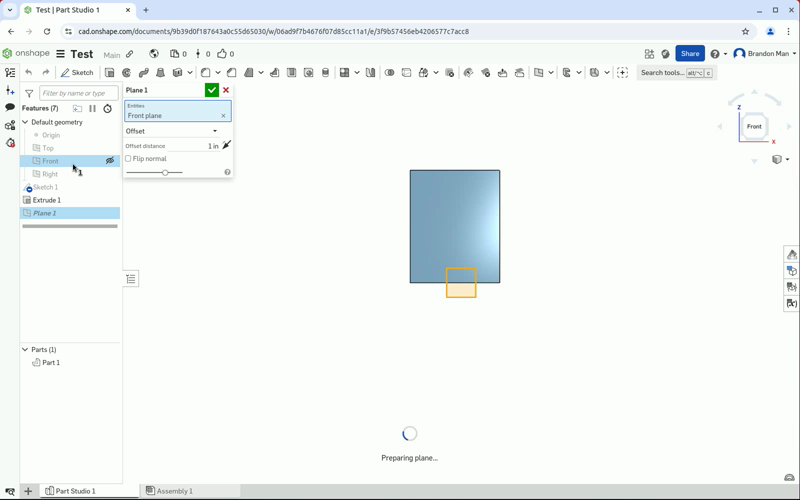
key(tab, 2)
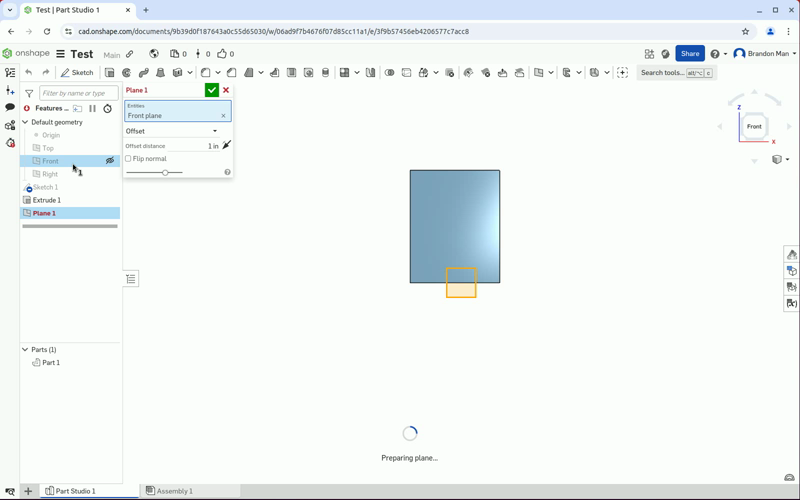
text(2.157)
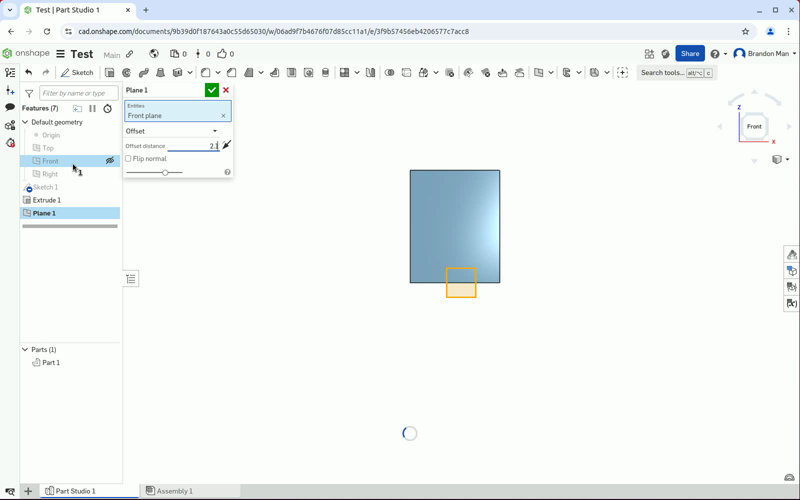
key(enter, 2)
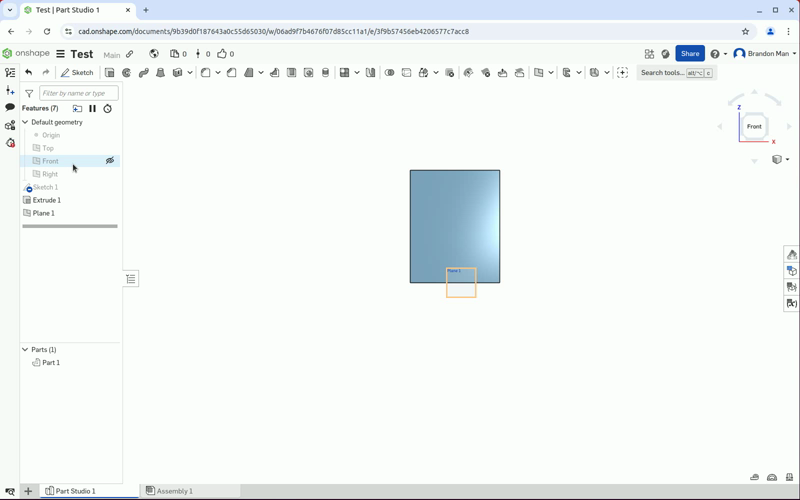
key(shift+s)
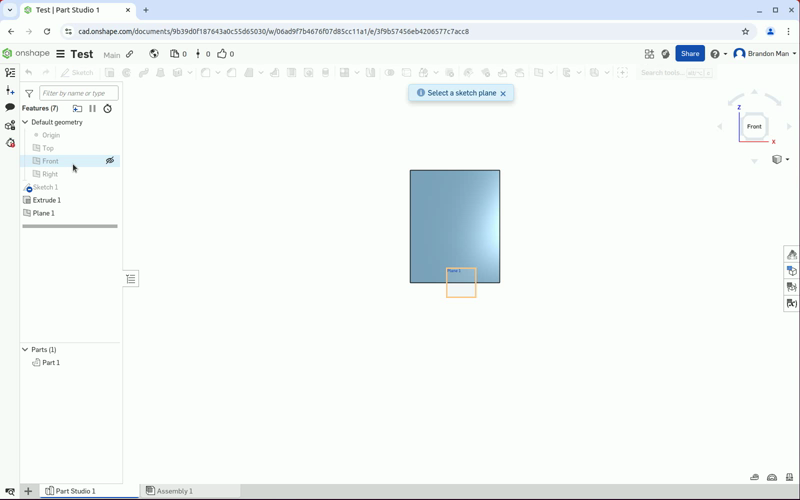
mouse_move(73, 215)
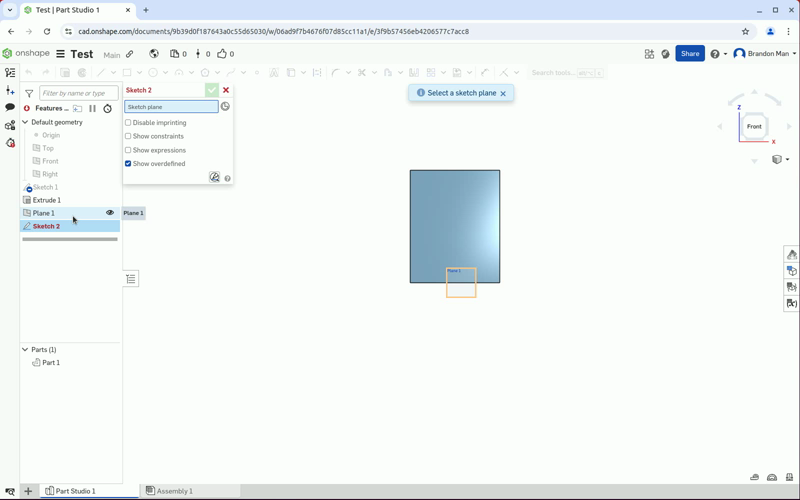
click(73, 215)
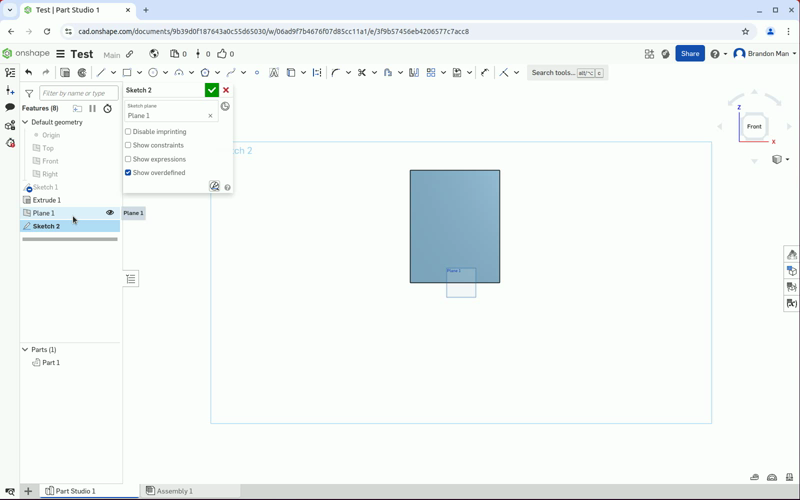
mouse_move(73, 352)
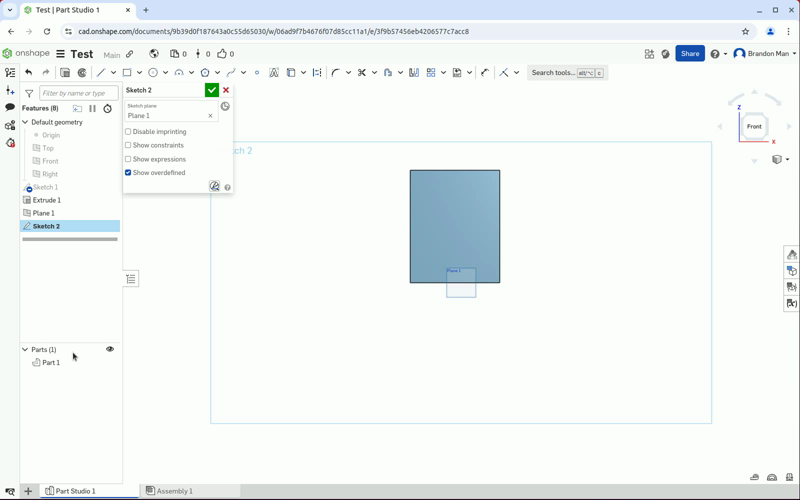
key(y)
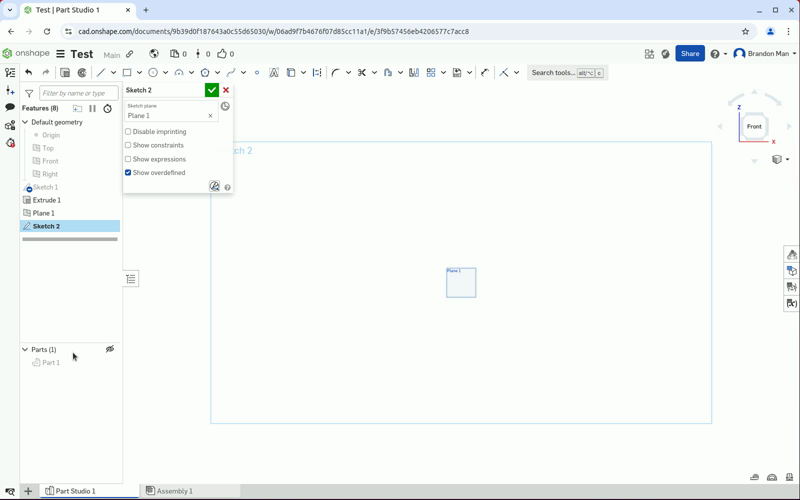
key(c)
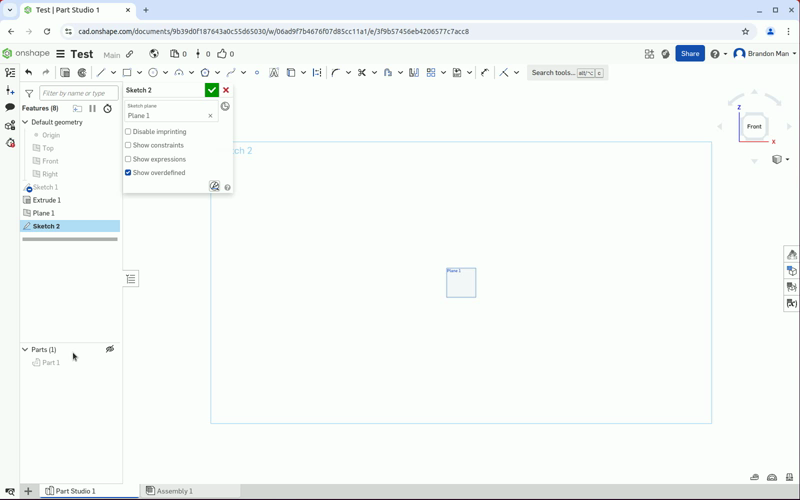
key_down(shift)
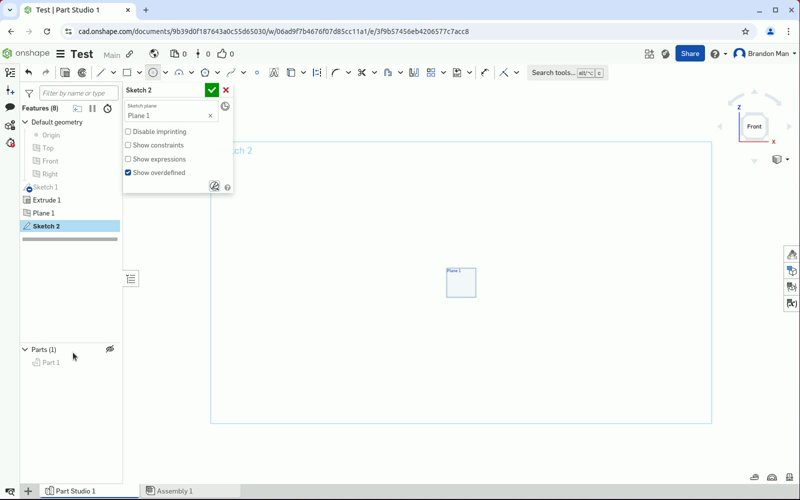
mouse_move(449, 220)
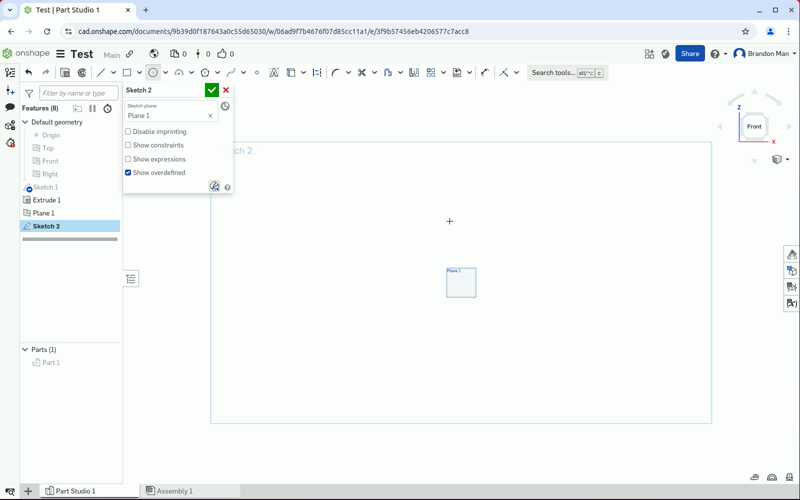
click(449, 220)
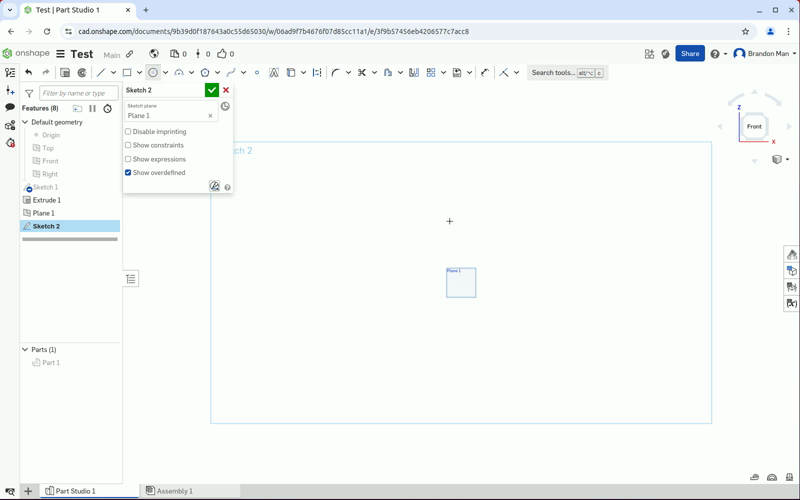
key_up(shift)
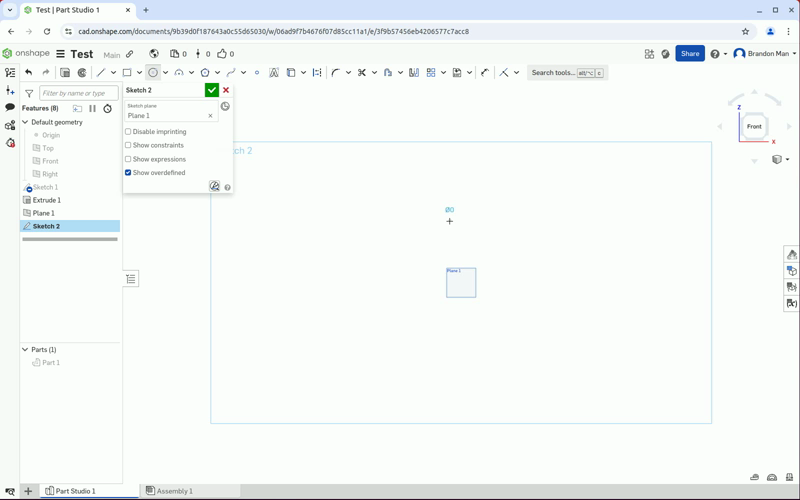
mouse_move(462, 220)
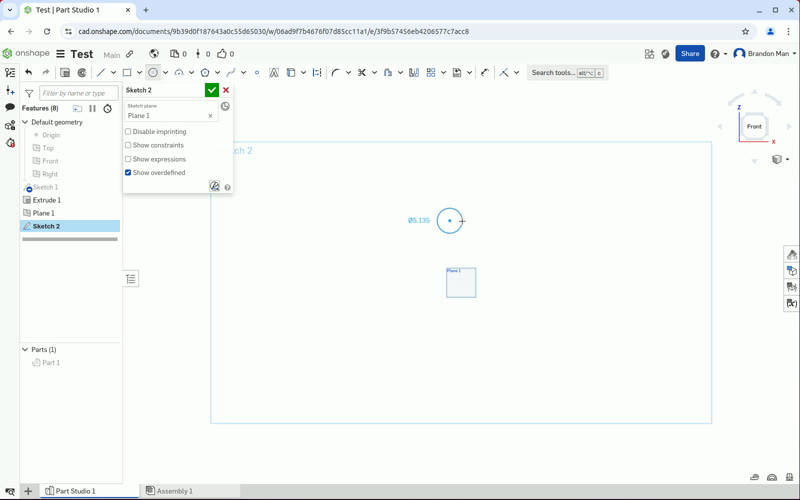
click(462, 220)
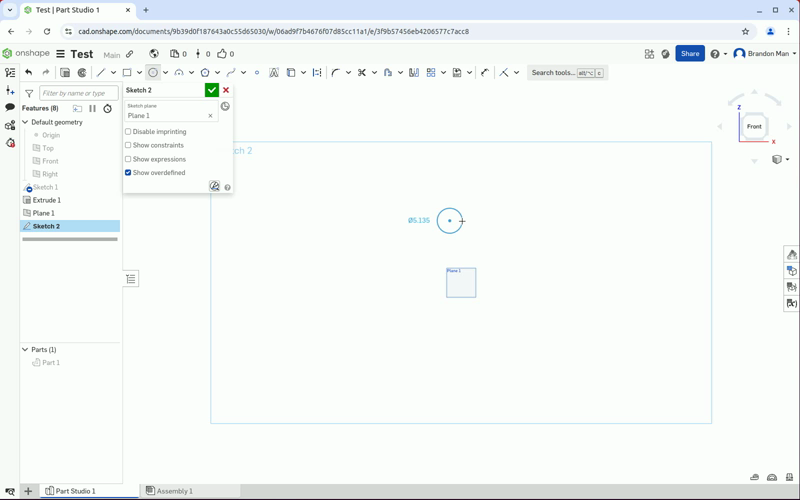
key(esc)
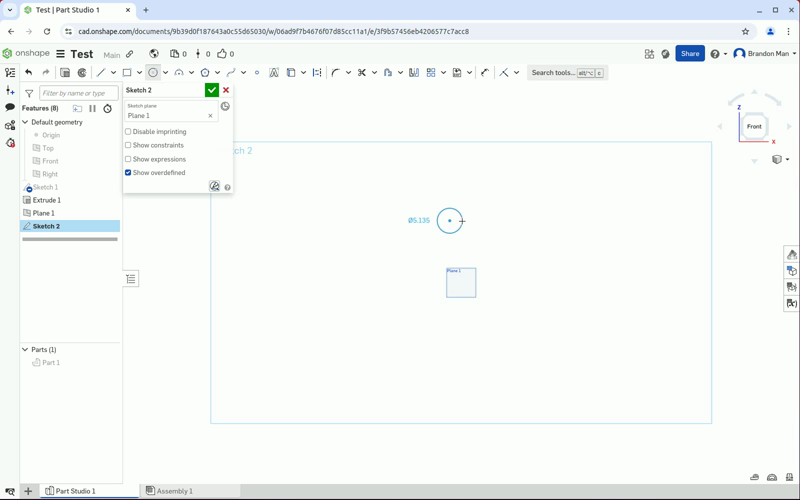
mouse_move(446, 214)
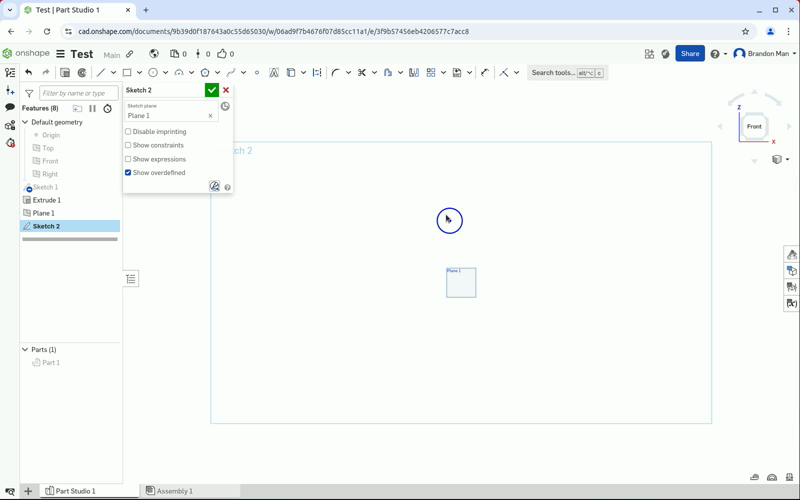
scroll(6)
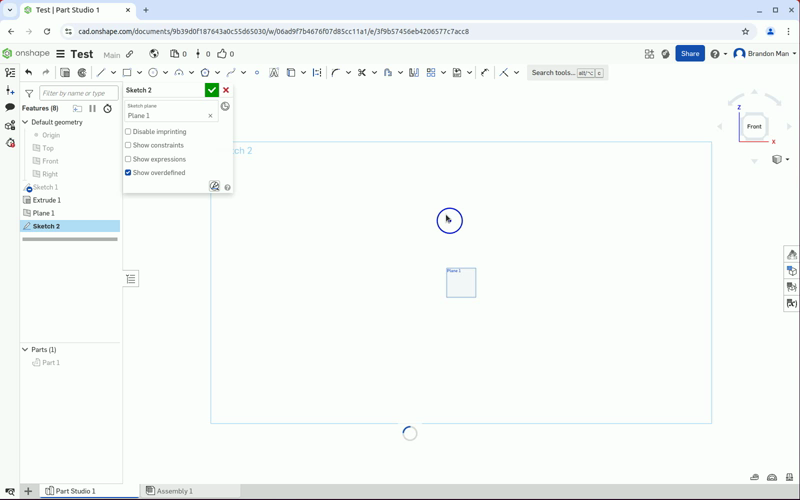
scroll(6)
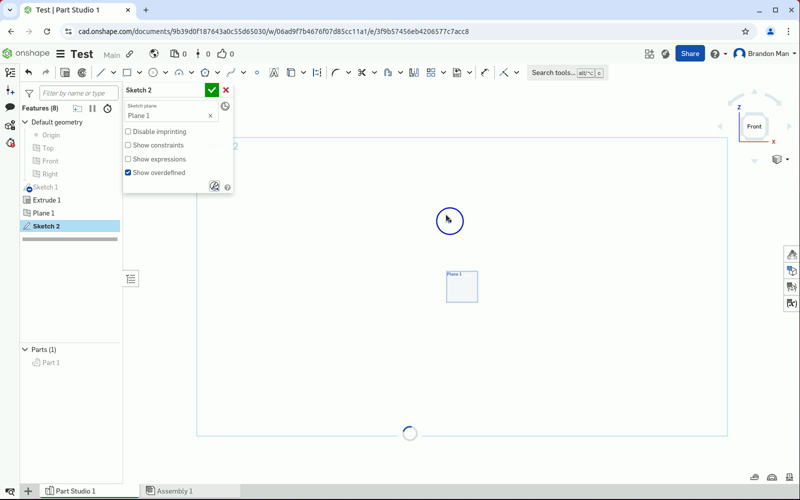
scroll(6)
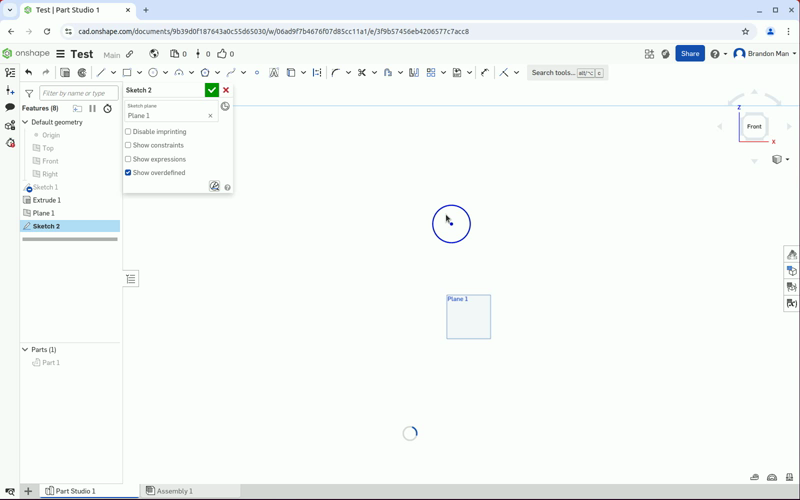
scroll(6)
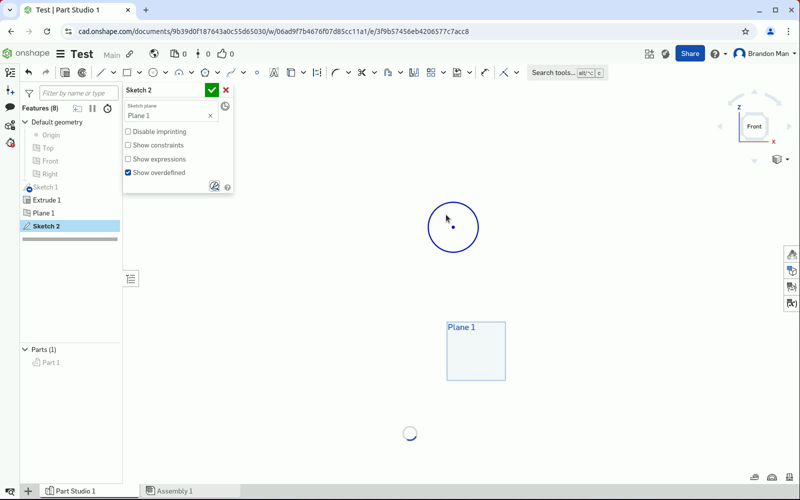
scroll(6)
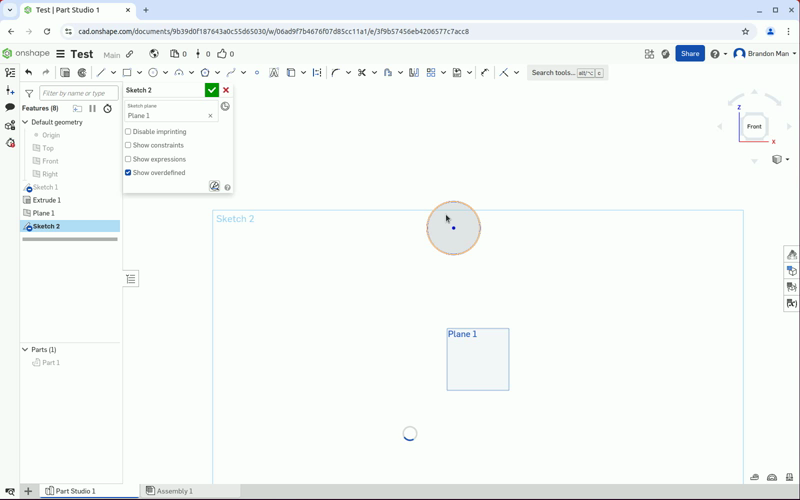
scroll(6)
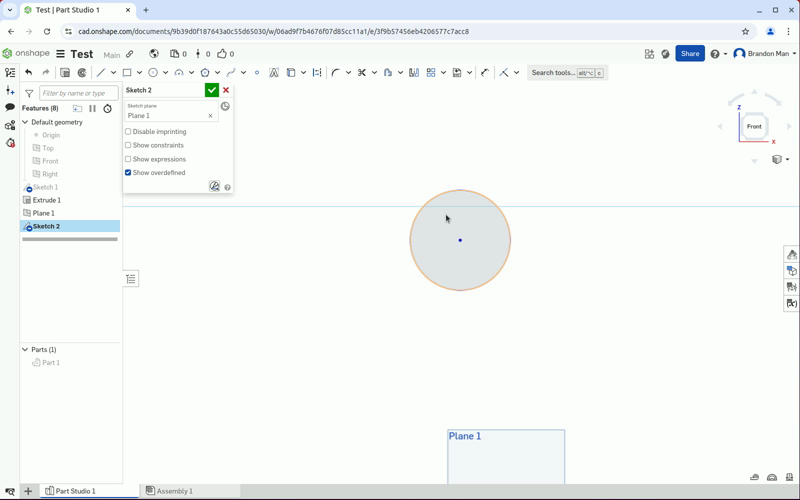
scroll(6)
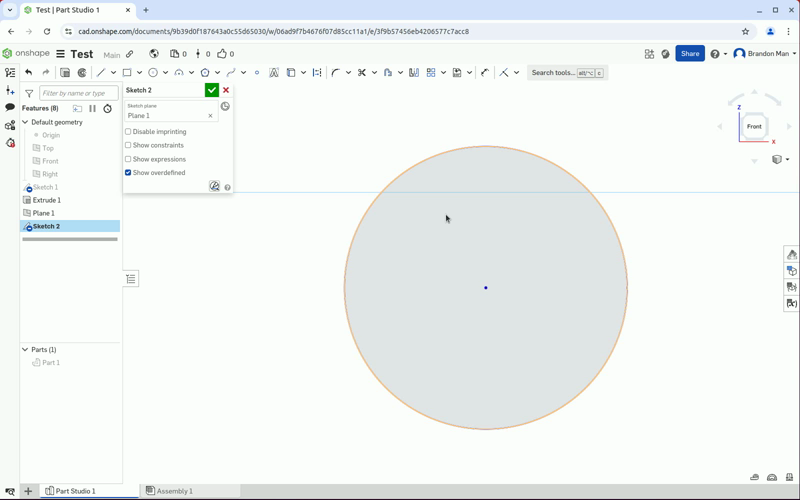
click(446, 214)
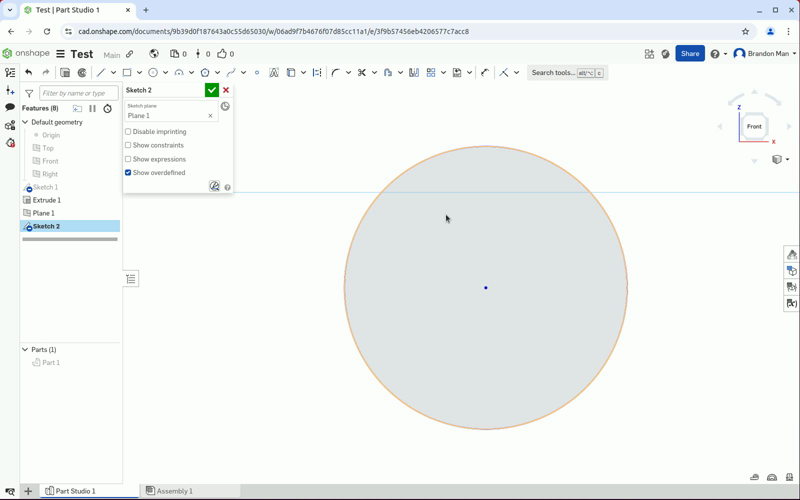
scroll(-6)
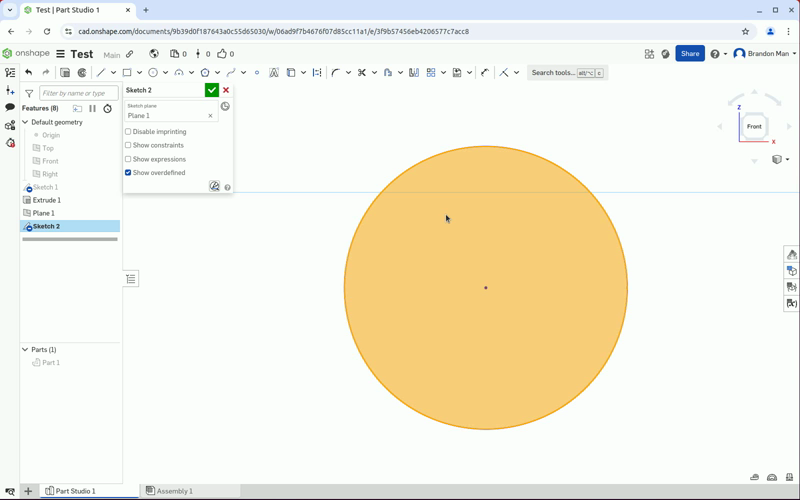
scroll(-6)
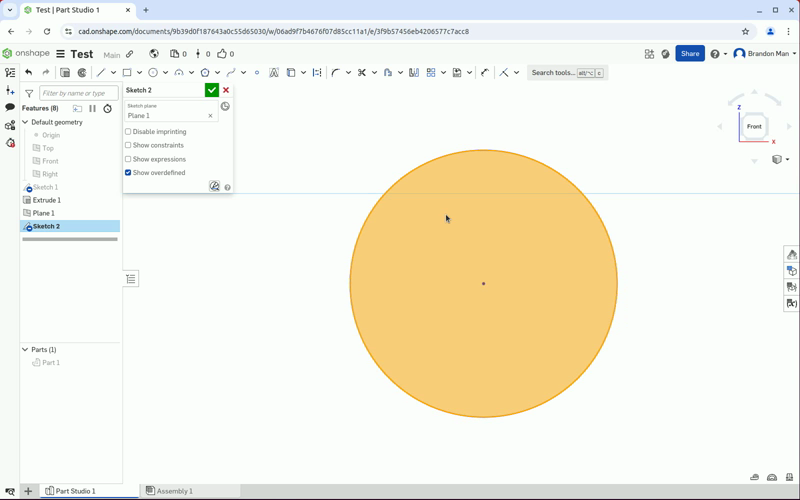
scroll(-6)
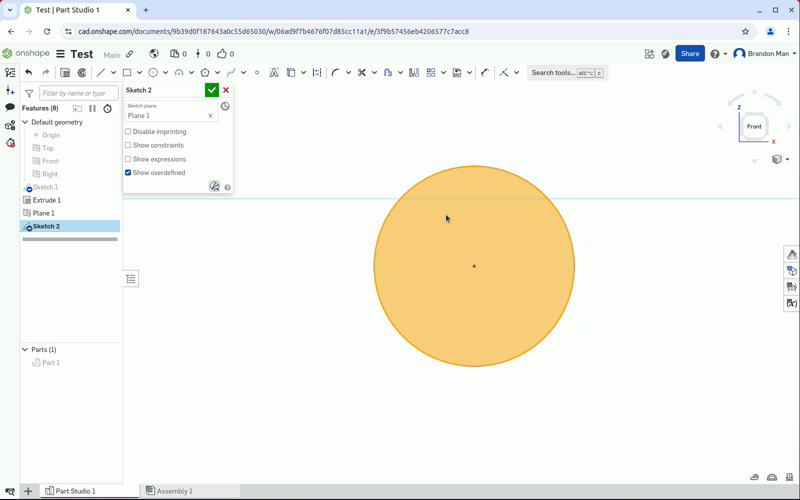
scroll(-6)
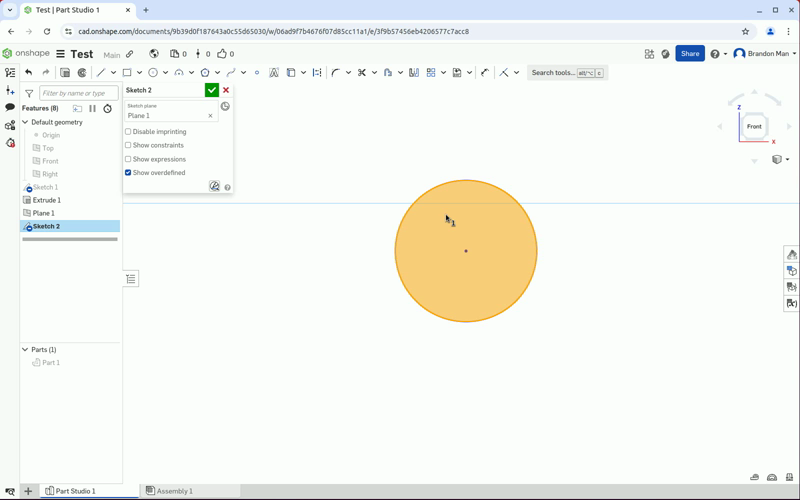
scroll(-6)
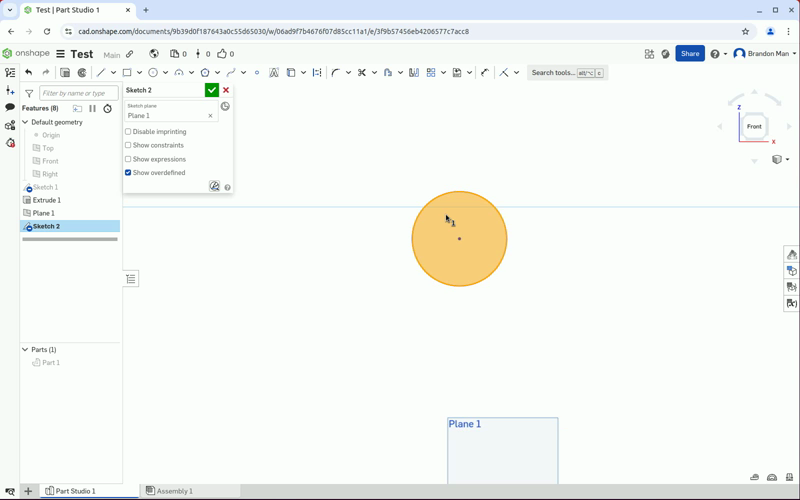
scroll(-6)
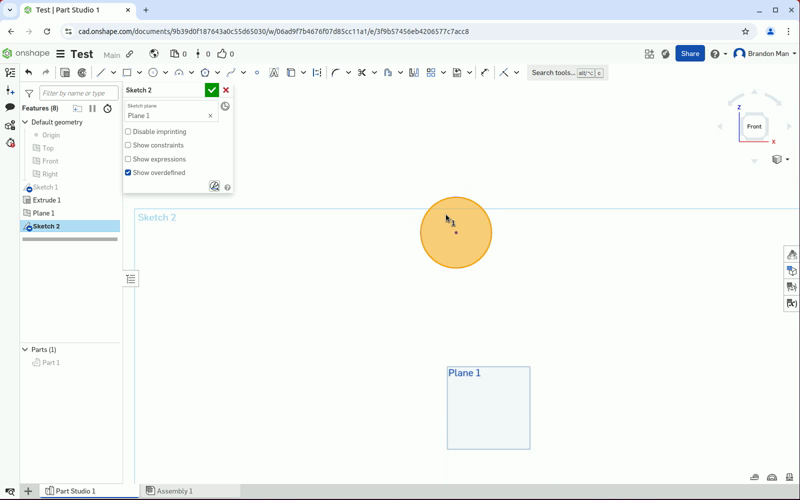
scroll(-6)
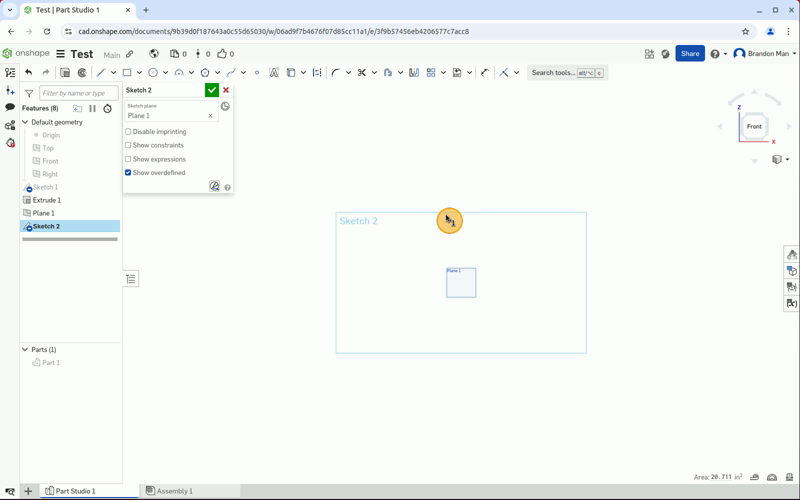
mouse_move(73, 352)
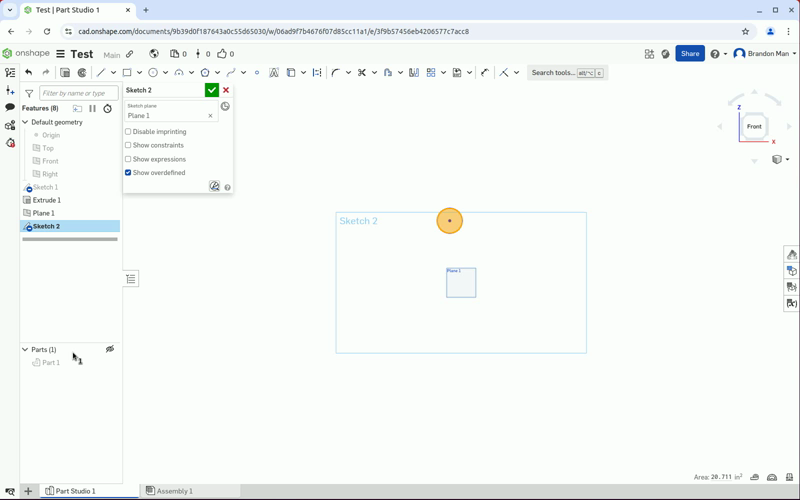
key(shift+y)
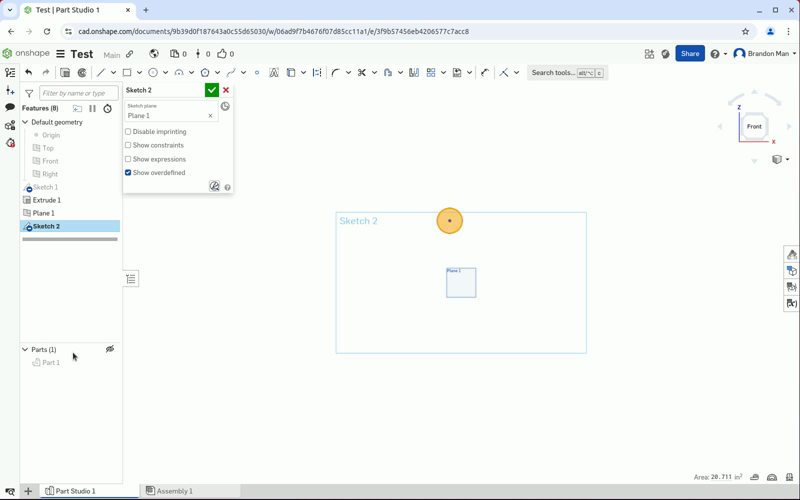
key(shift+e)
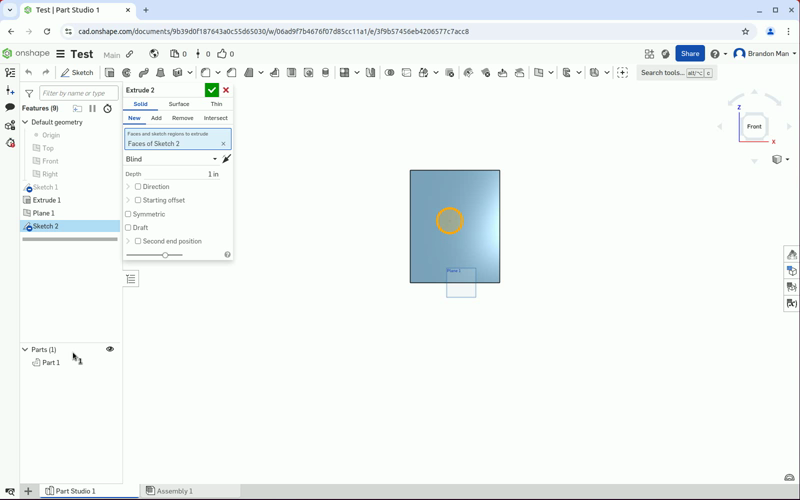
mouse_move(143, 106)
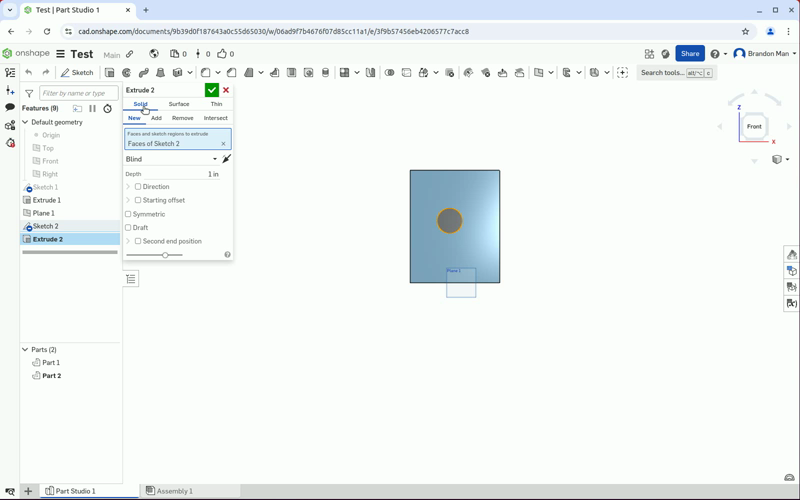
click(143, 106)
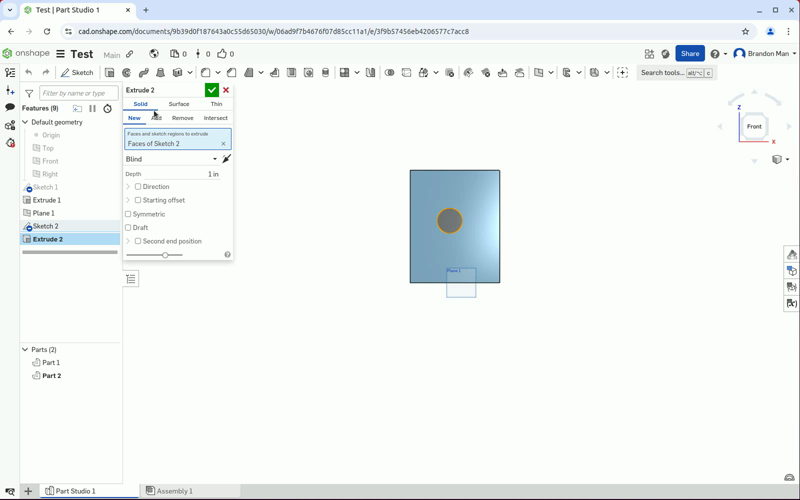
mouse_move(186, 120)
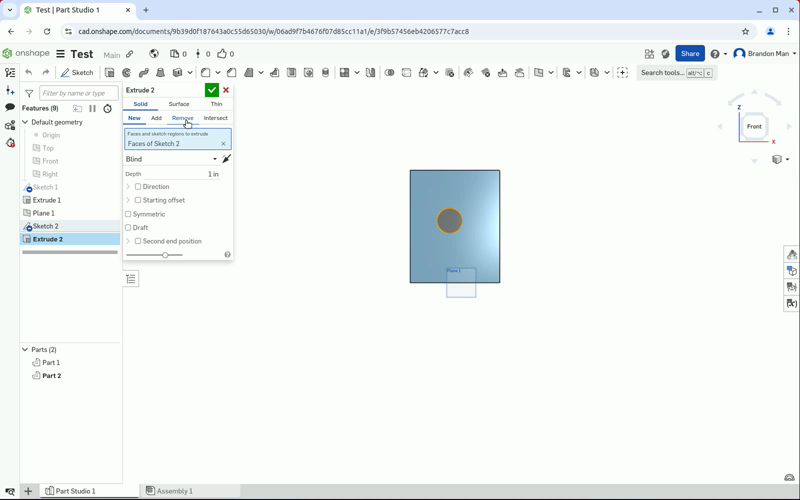
click(186, 120)
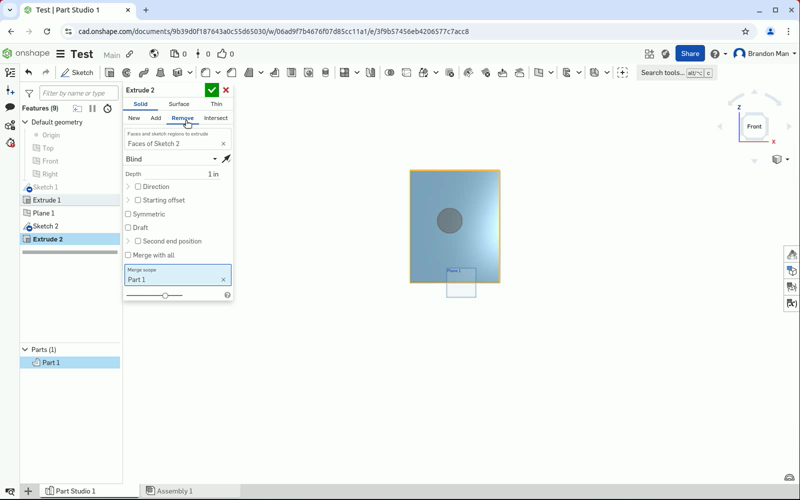
key(tab, 4)
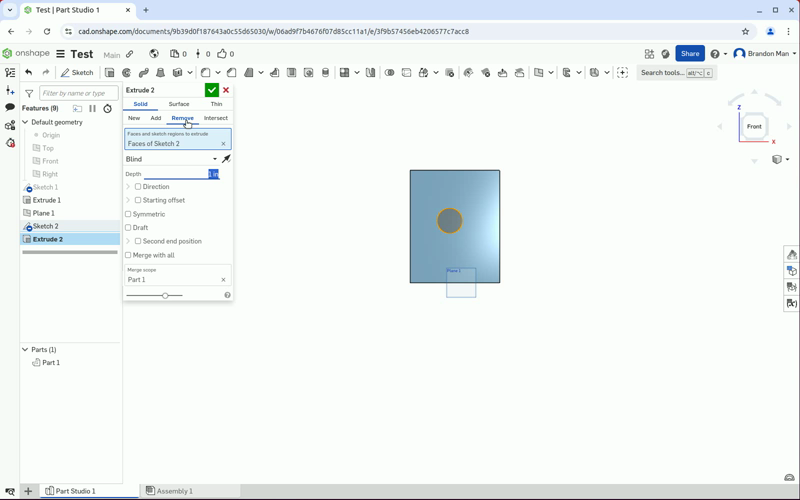
text(23.108)
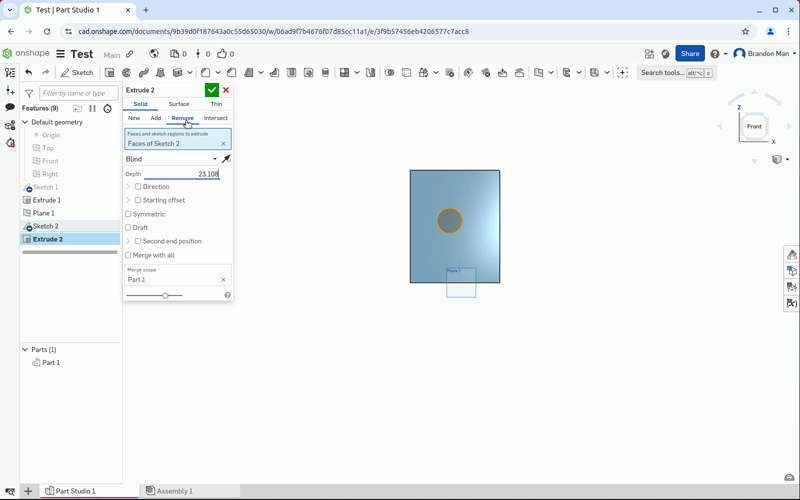
key(tab, 6)
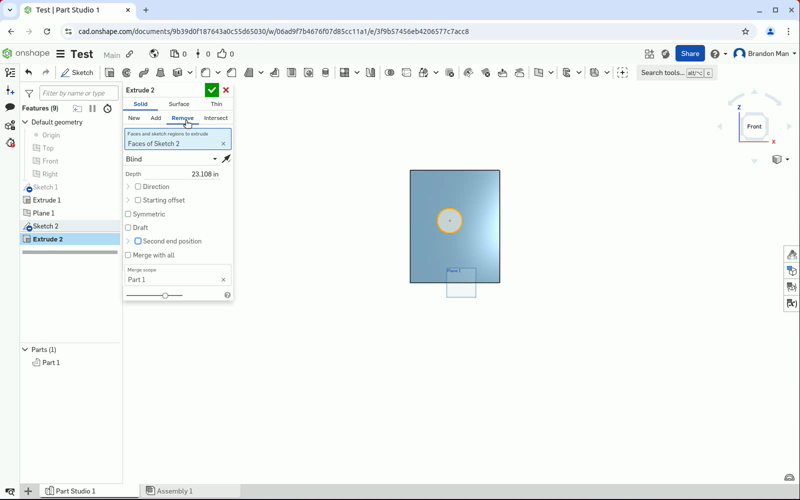
key(space)
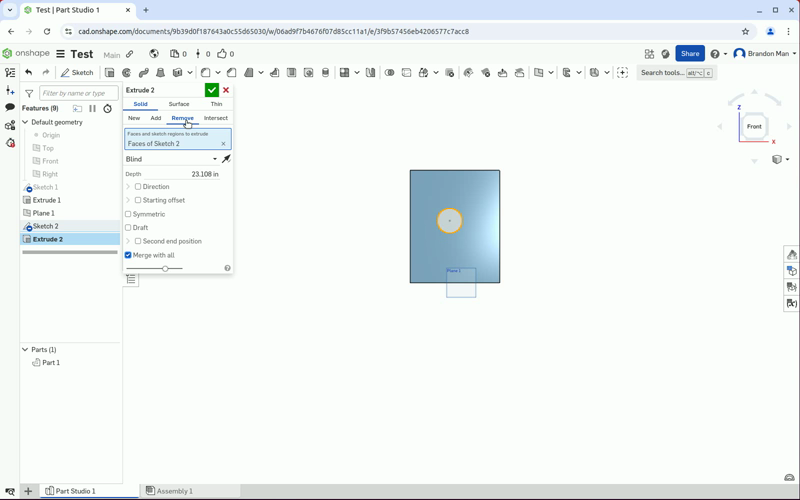
key(enter)
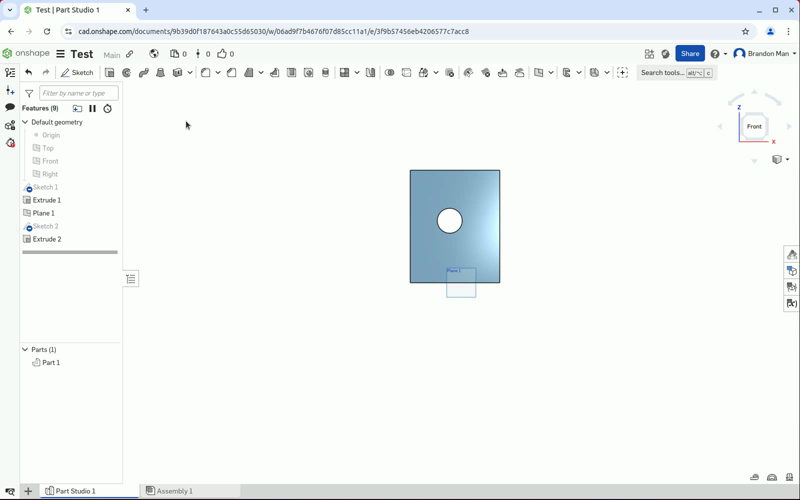
key(shift+h)
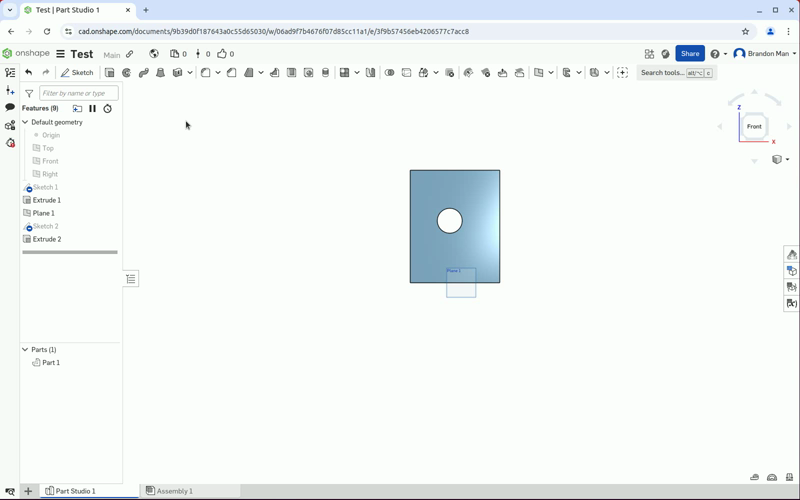
key(shift+h)
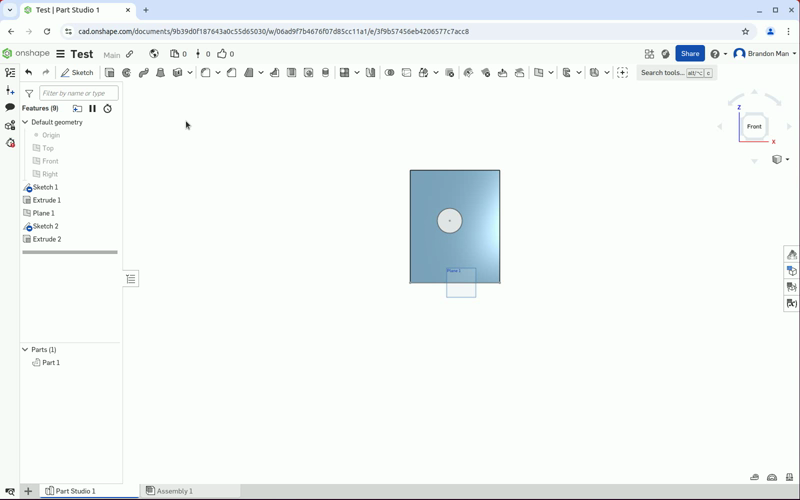
key(shift+7)
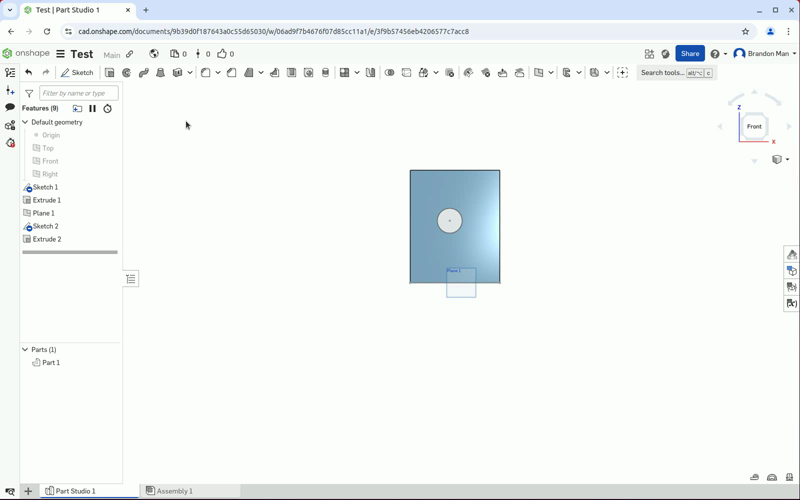
key(left, 2)
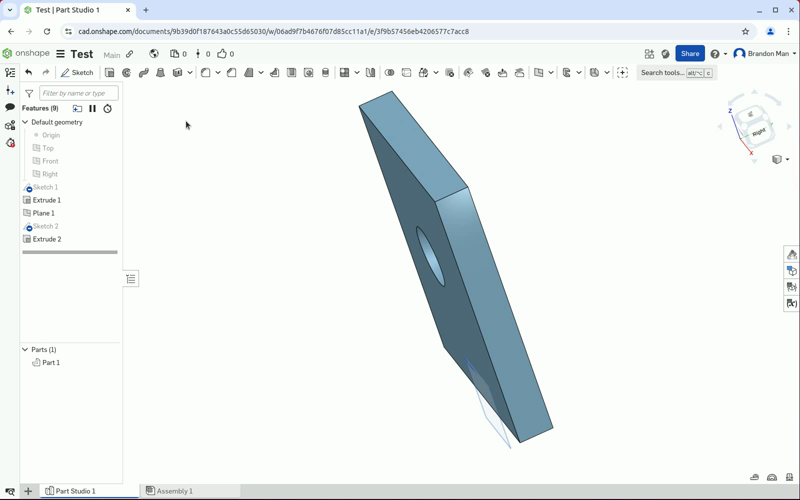
key(down, 2)
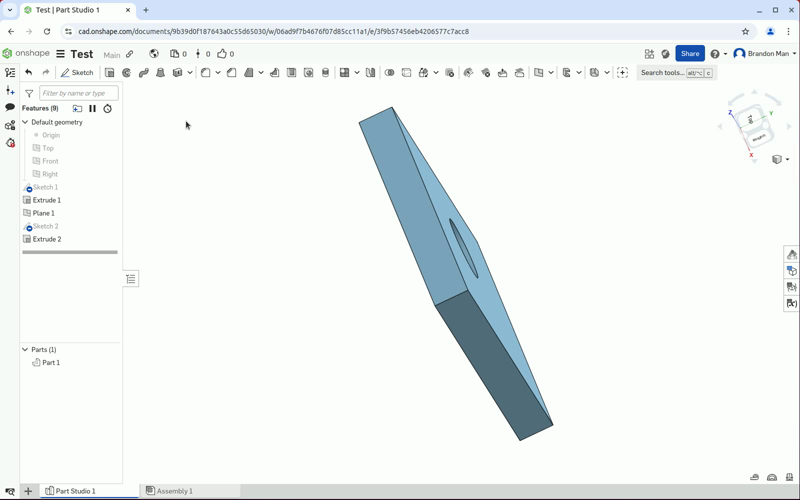
key(up, 2)
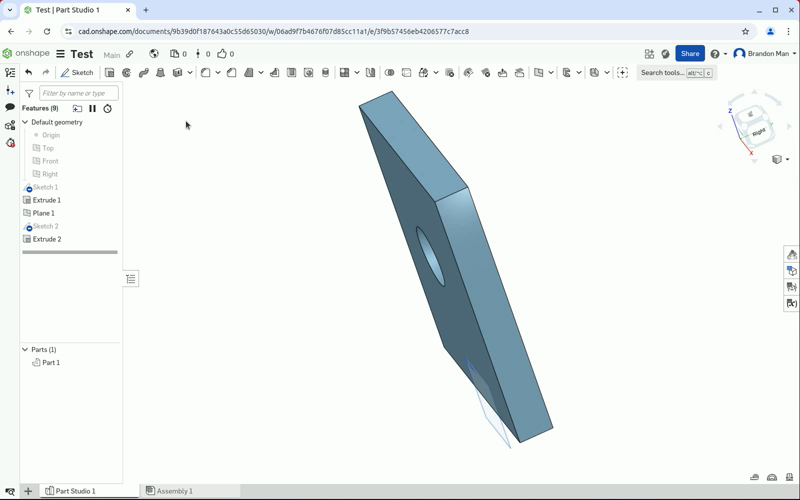
key(right, 2)
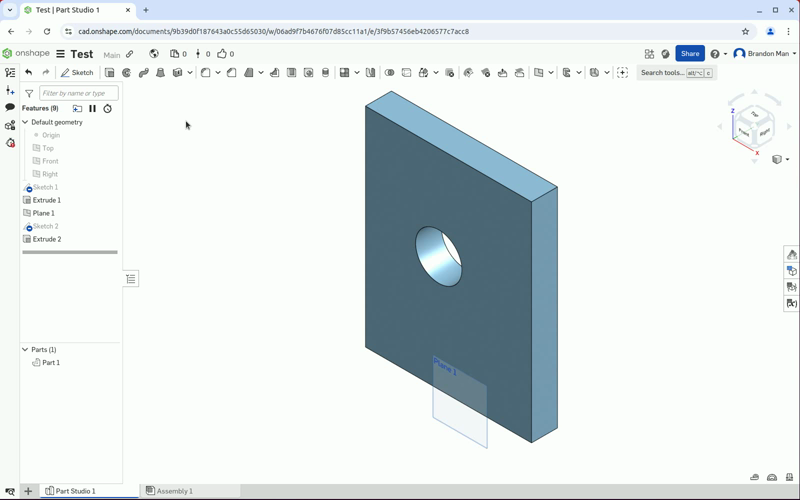
mouse_move(73, 189)
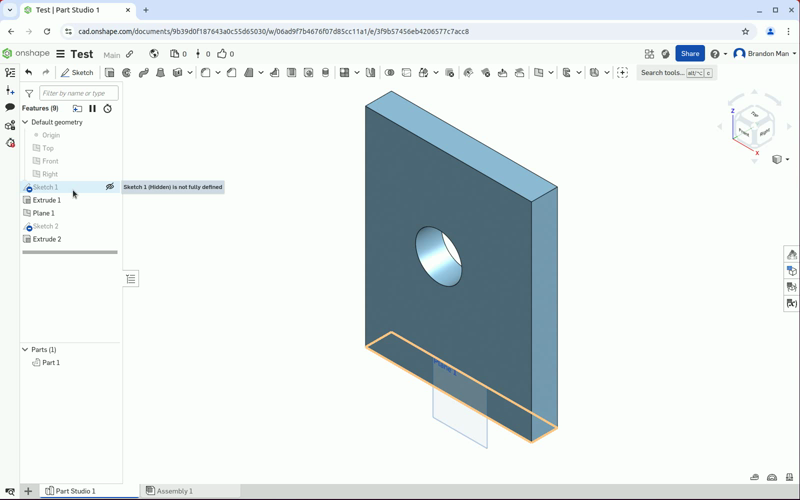
click(73, 189)